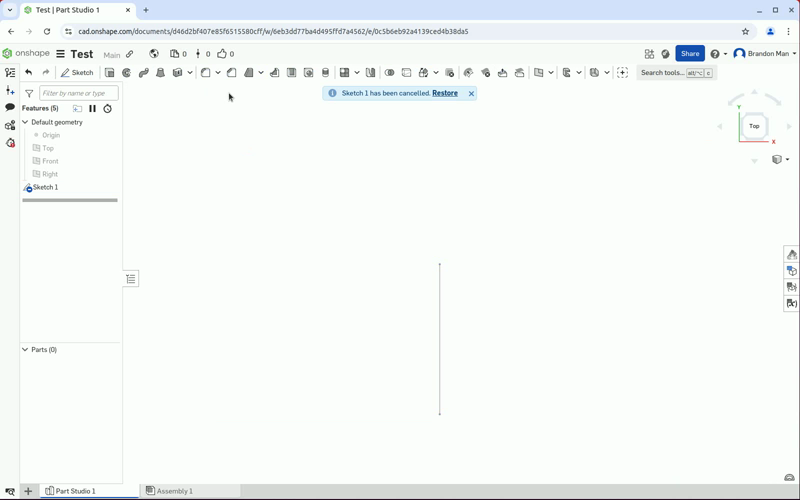
key(shift+h)
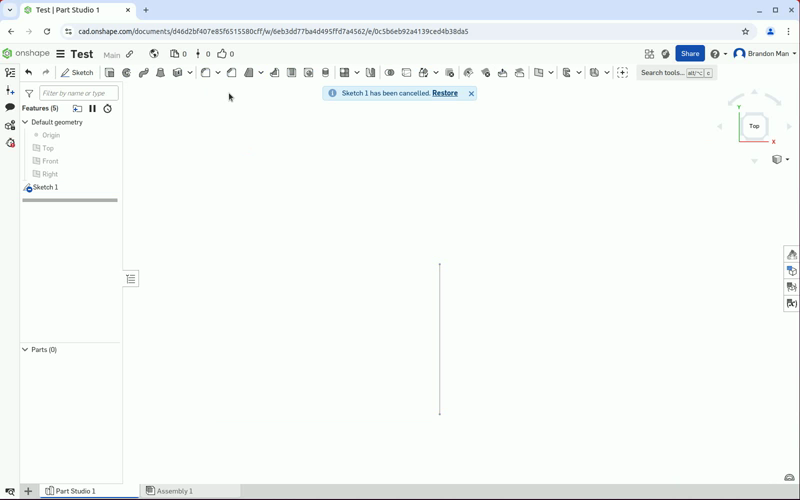
key(shift+s)
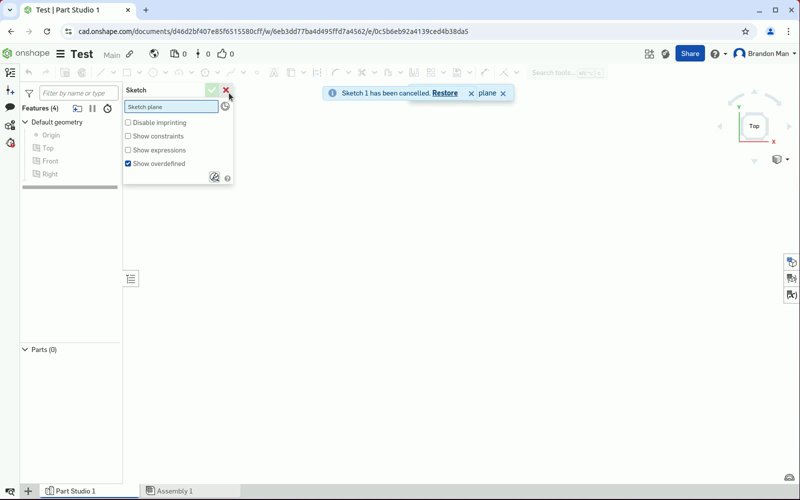
mouse_move(73, 150)
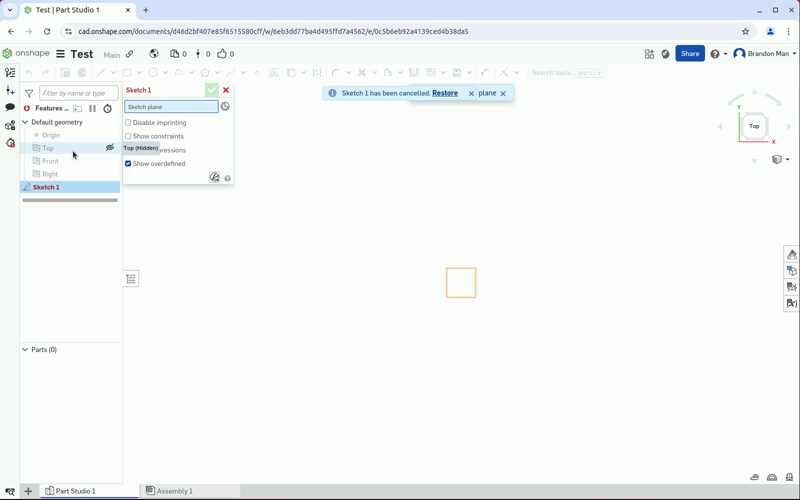
click(73, 150)
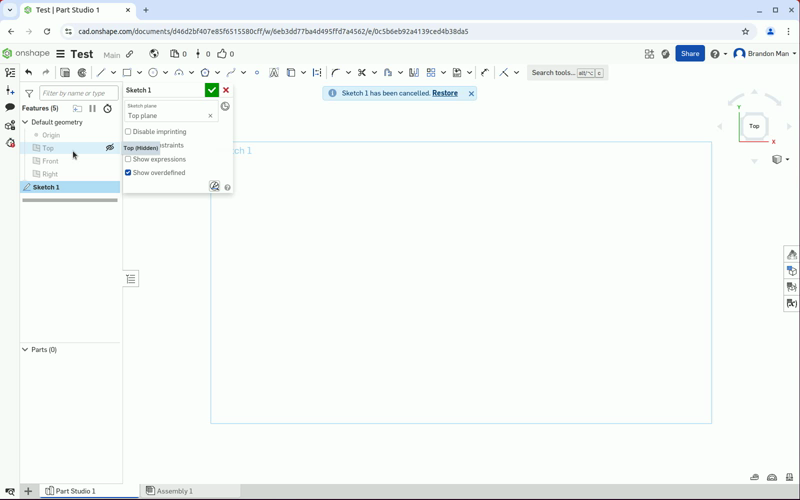
mouse_move(73, 352)
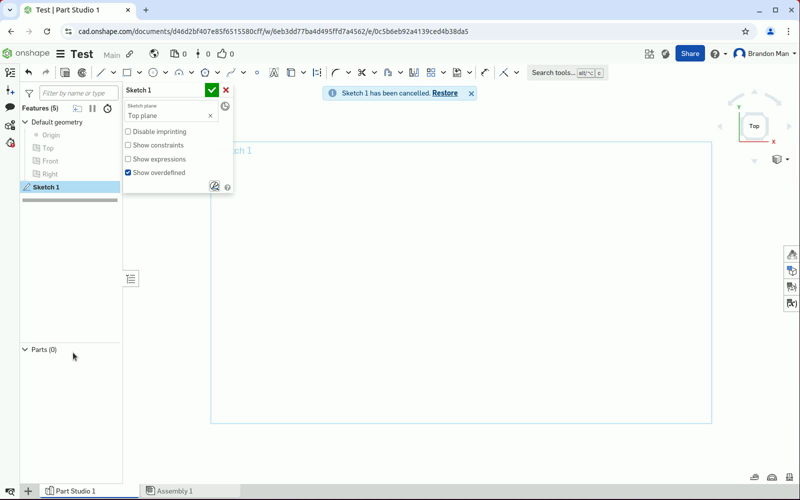
key(y)
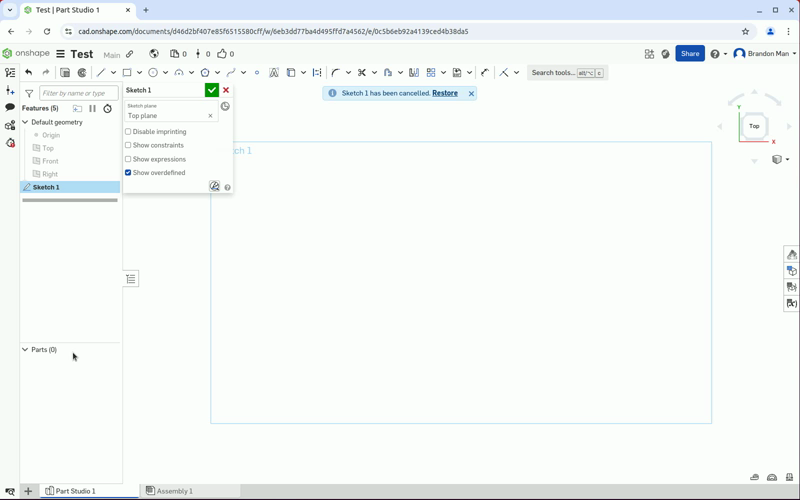
key(c)
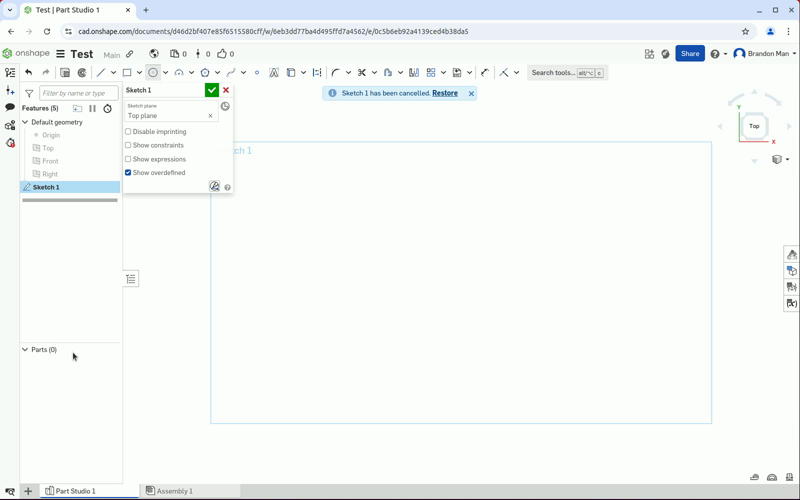
key_down(shift)
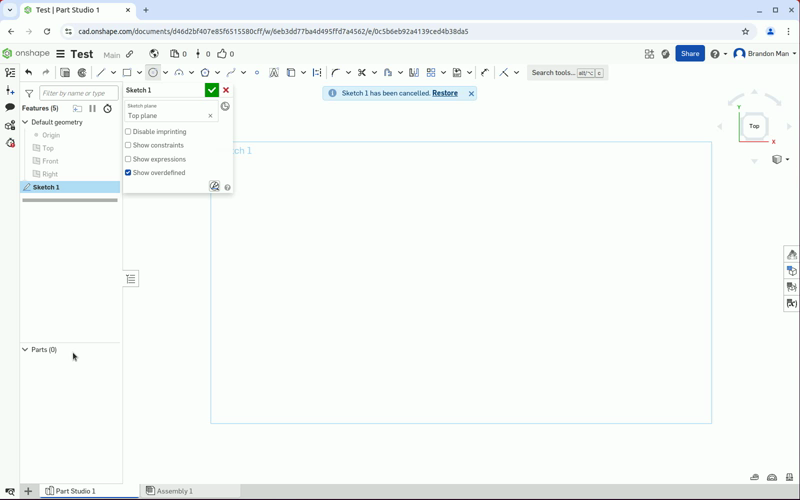
mouse_move(460, 282)
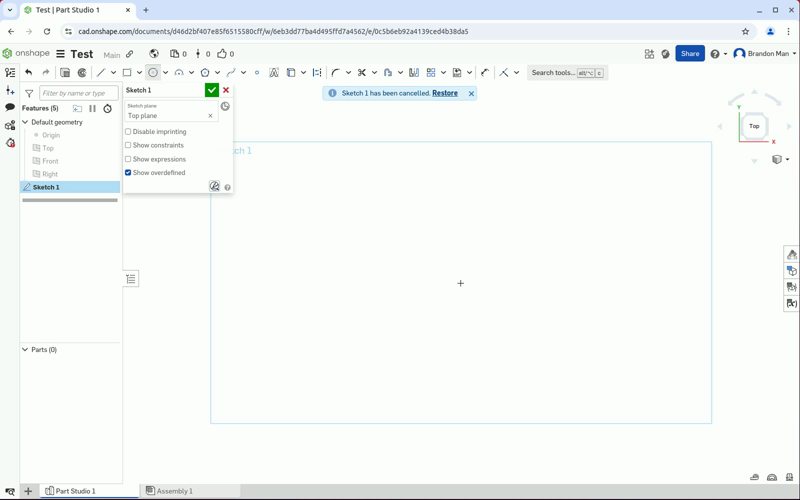
click(460, 282)
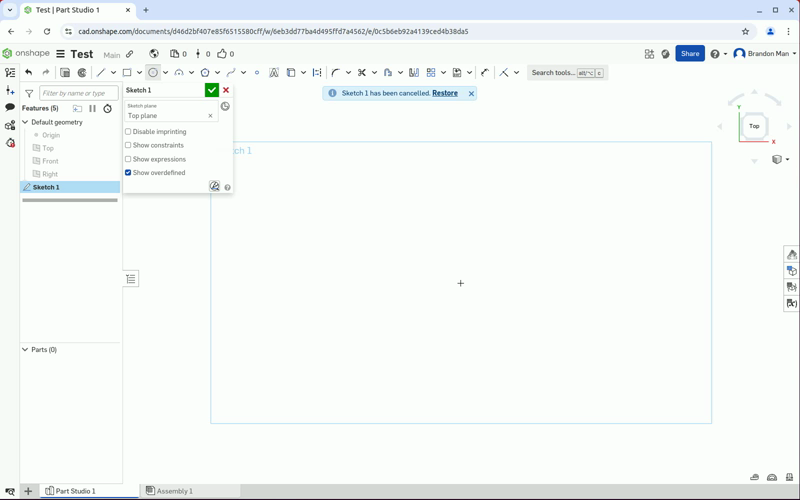
key_up(shift)
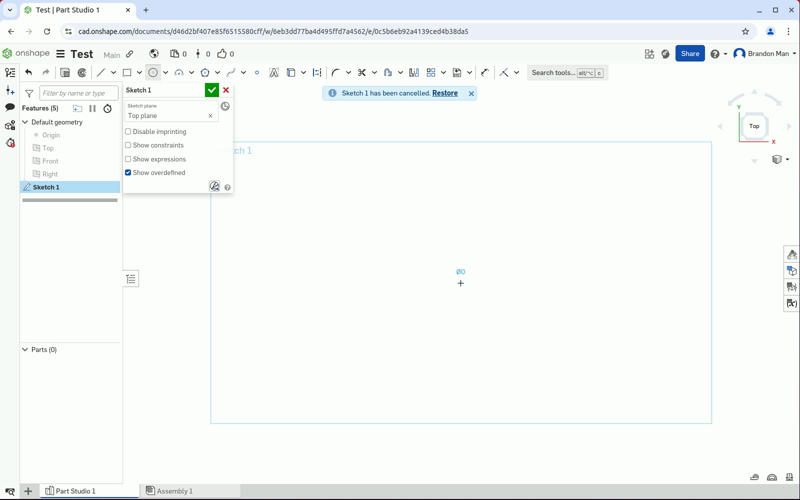
mouse_move(484, 282)
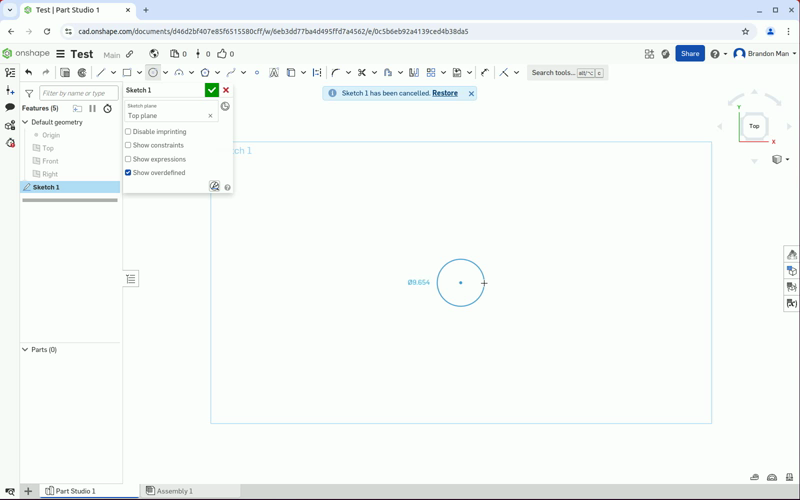
click(484, 282)
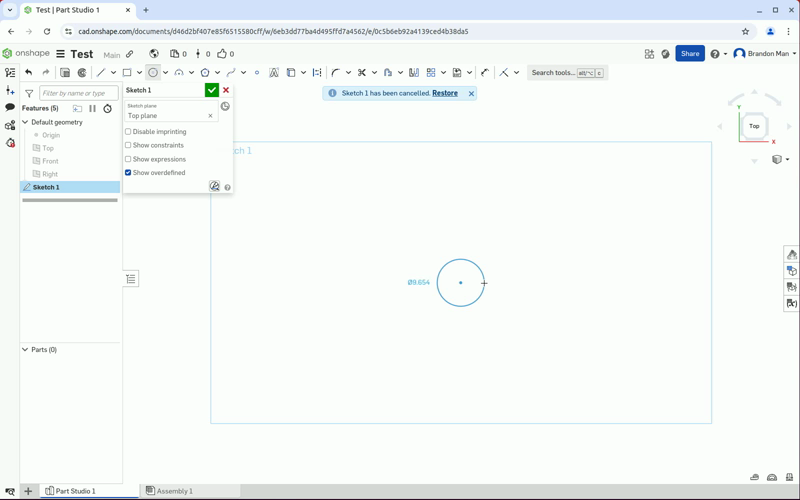
key(esc)
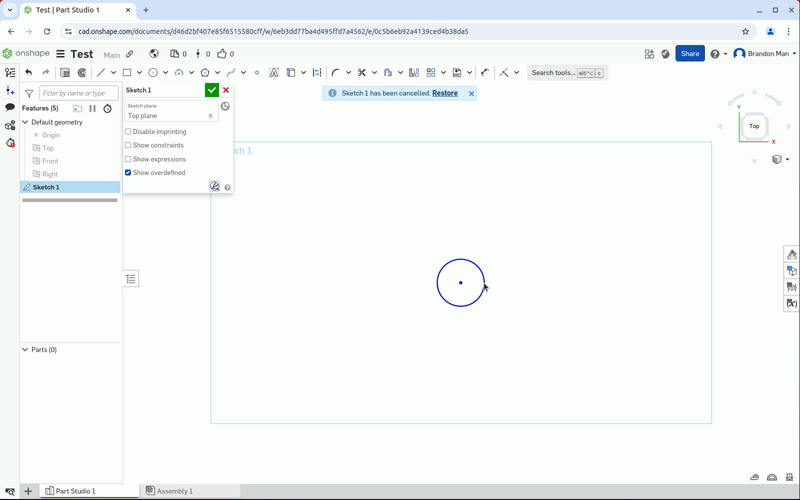
key(c)
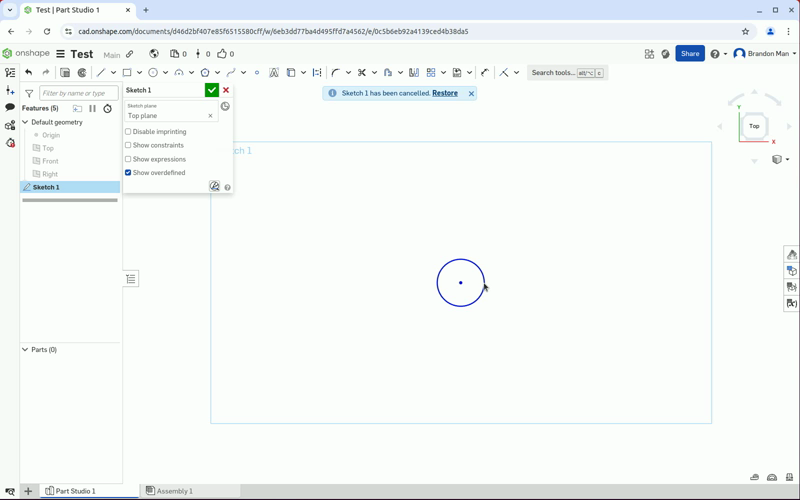
key_down(shift)
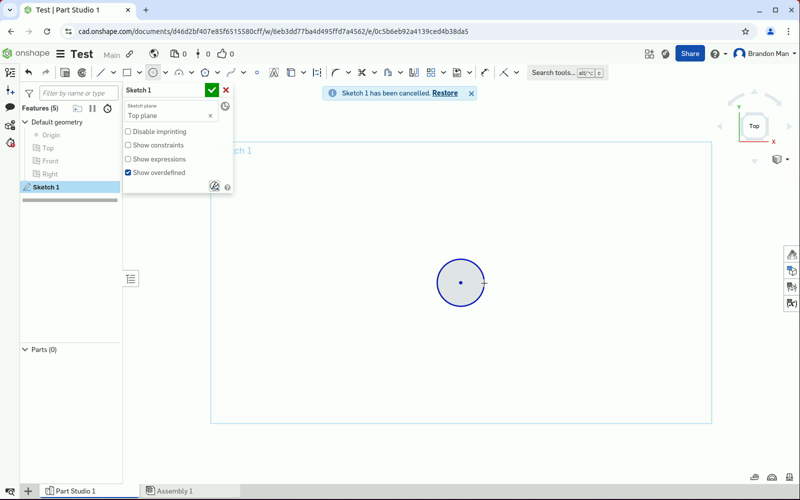
mouse_move(460, 282)
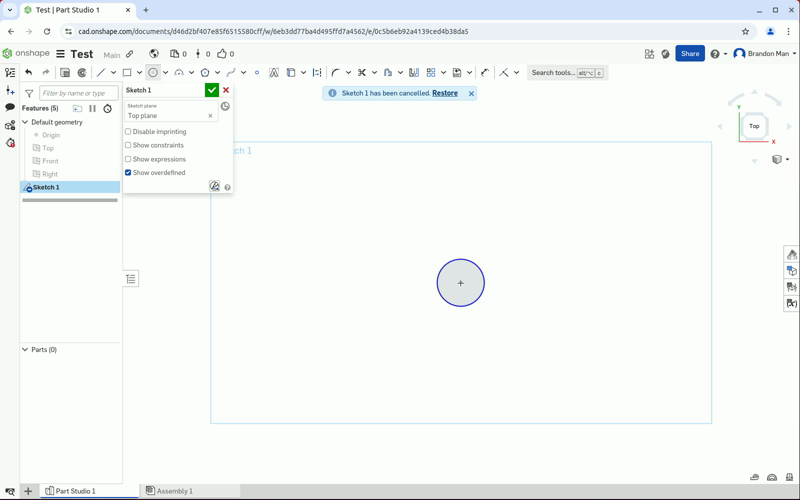
click(460, 282)
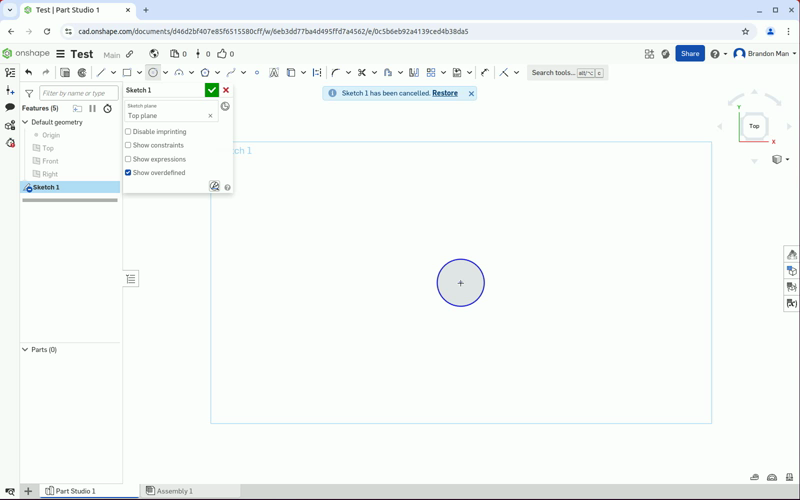
key_up(shift)
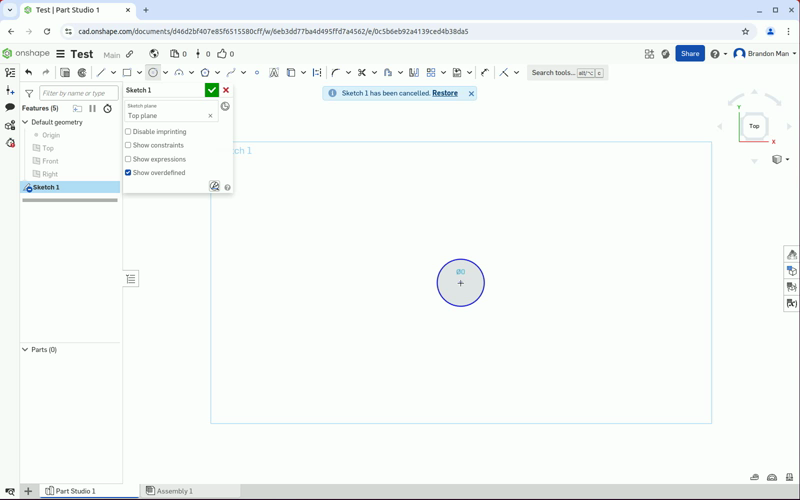
mouse_move(474, 282)
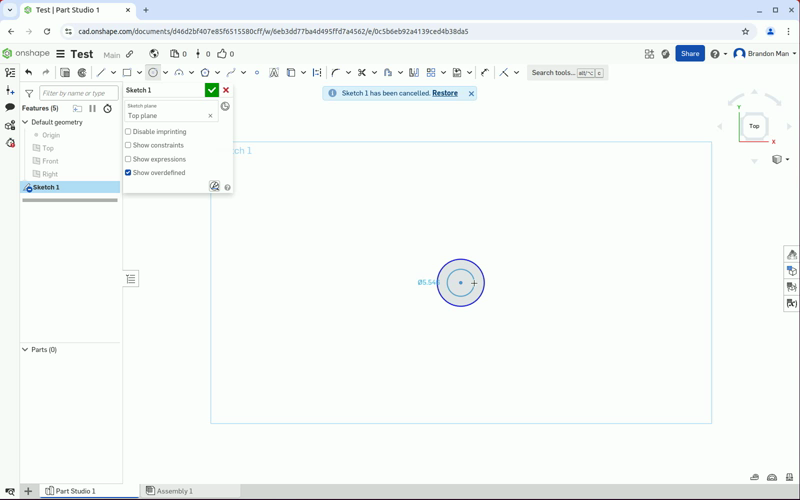
click(474, 282)
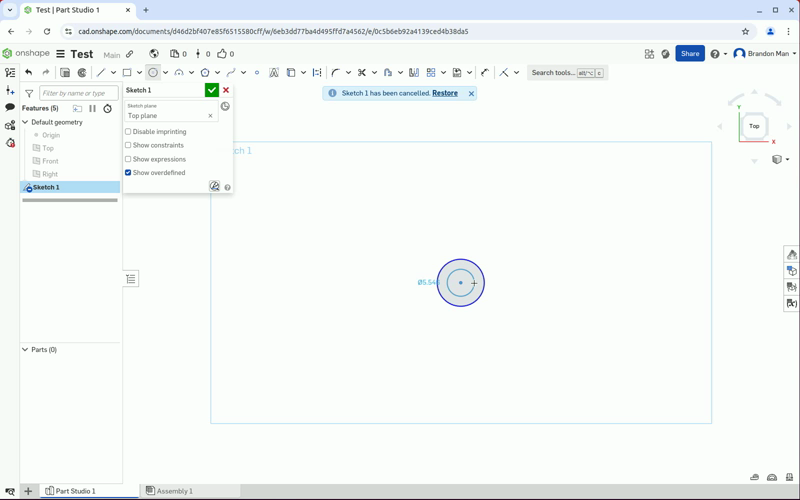
key(esc)
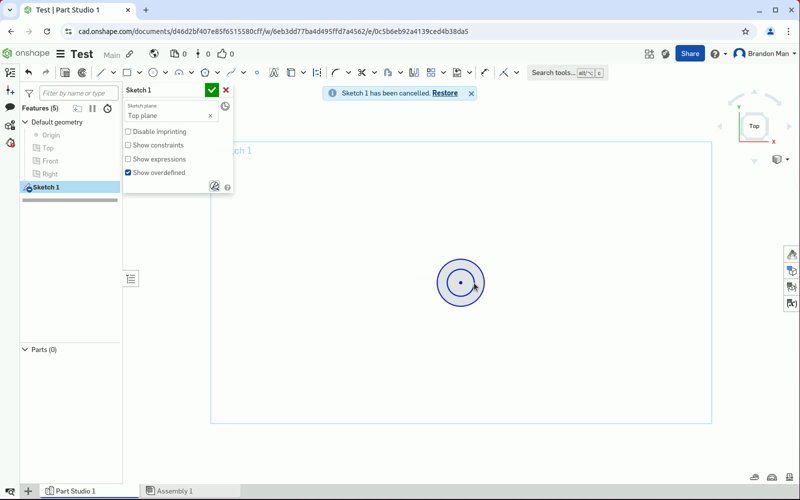
mouse_move(448, 276)
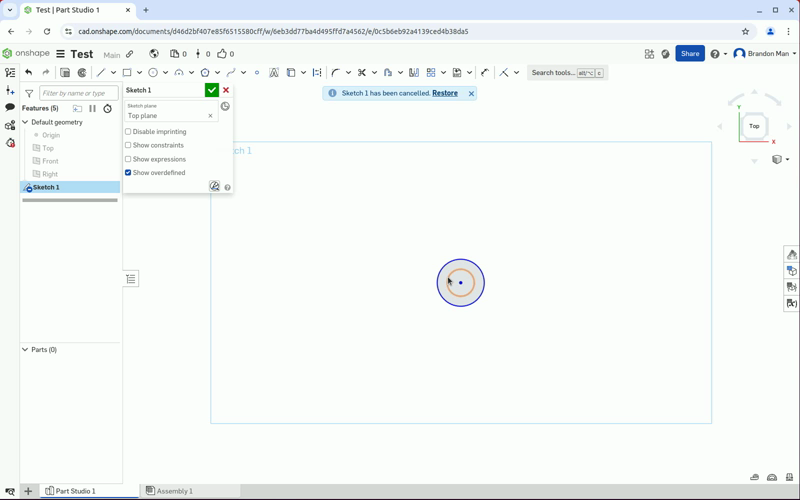
scroll(6)
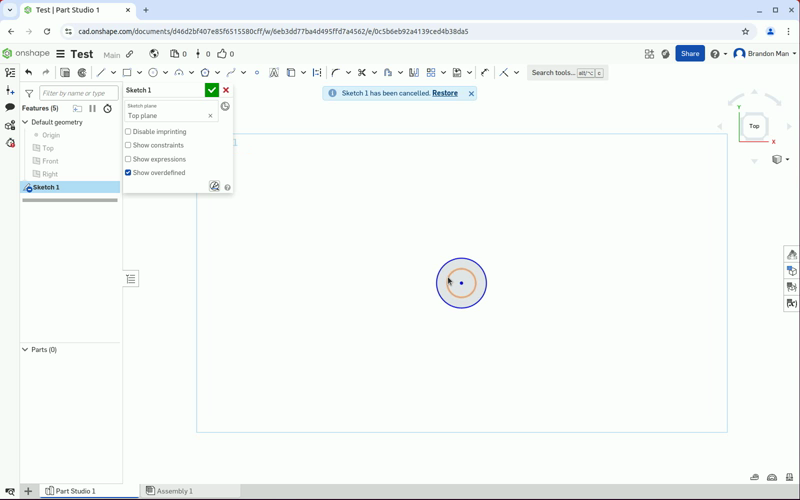
scroll(6)
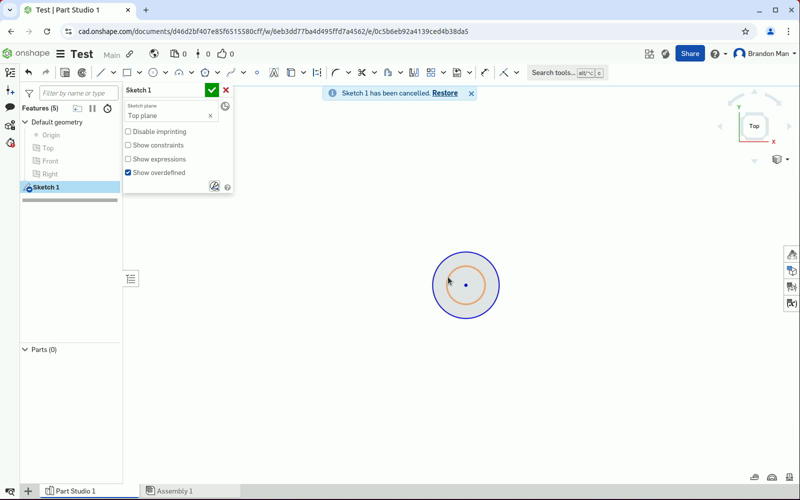
scroll(6)
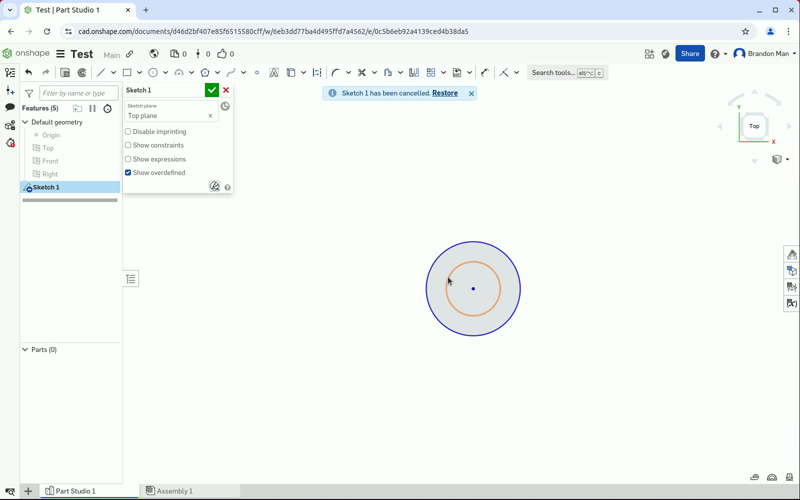
scroll(6)
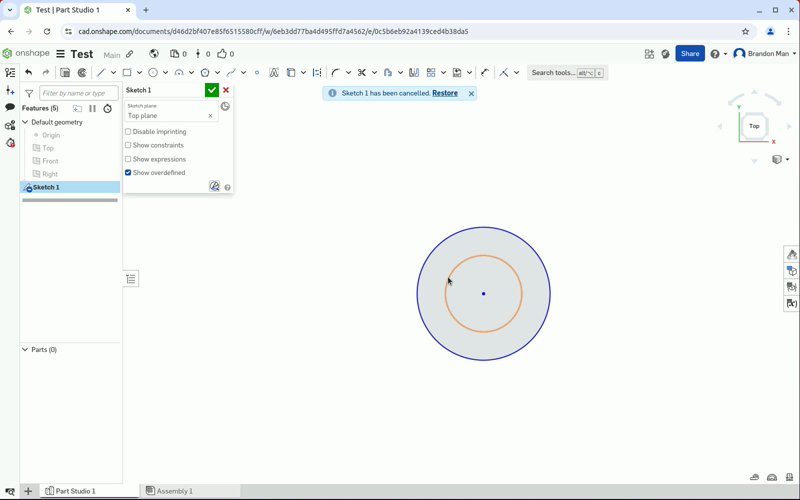
scroll(6)
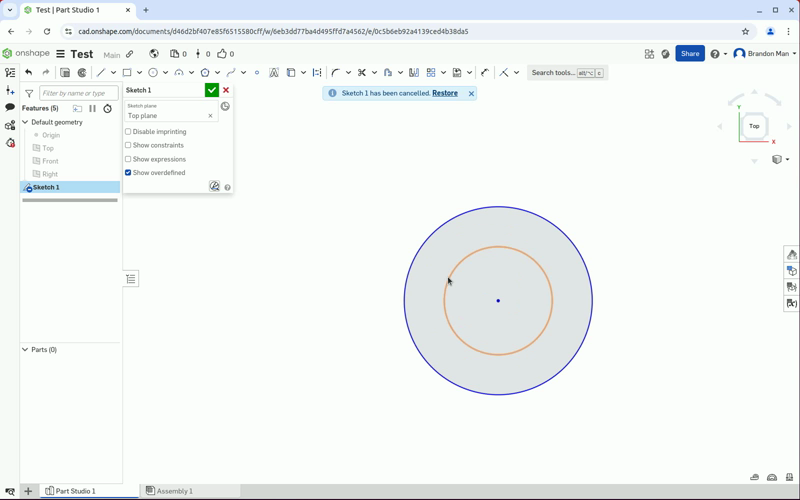
scroll(6)
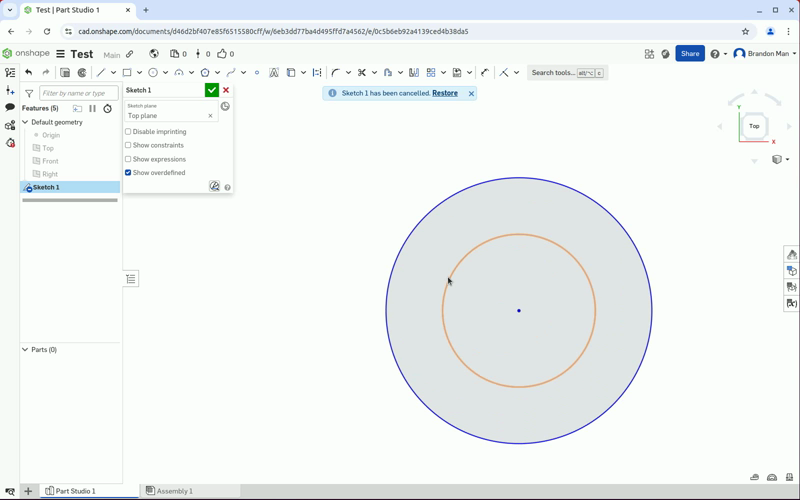
scroll(6)
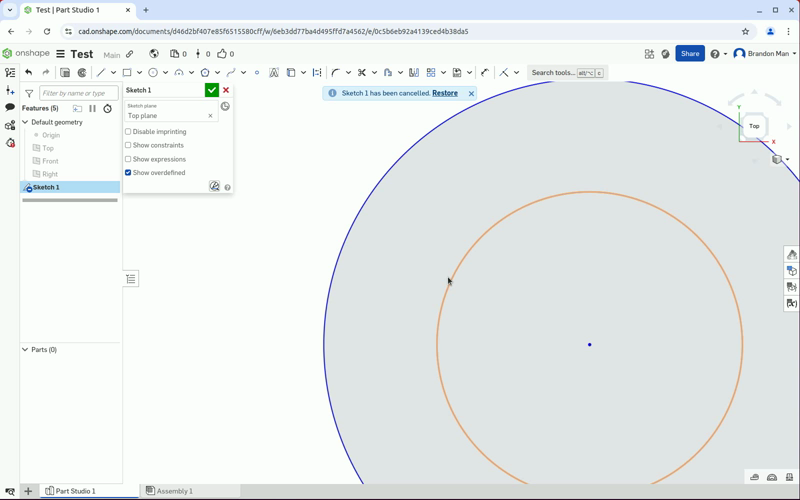
click(448, 276)
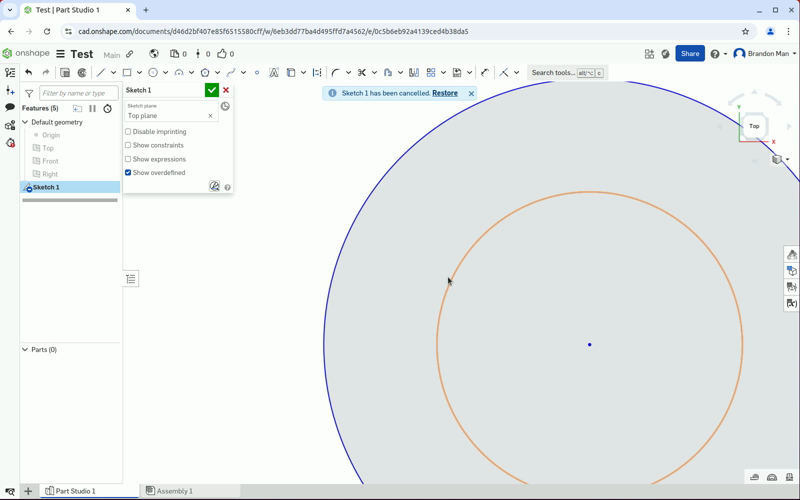
scroll(-6)
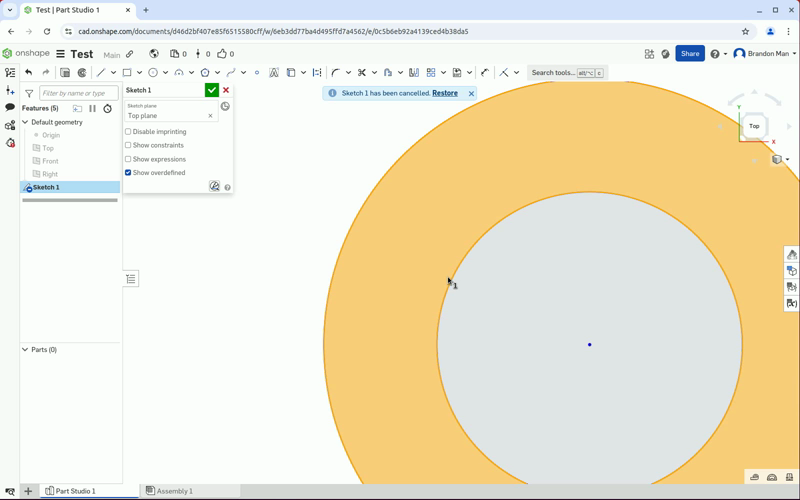
scroll(-6)
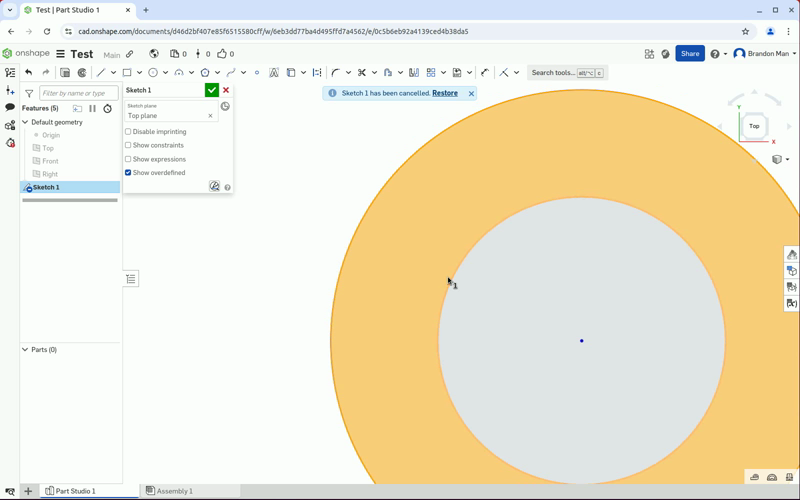
scroll(-6)
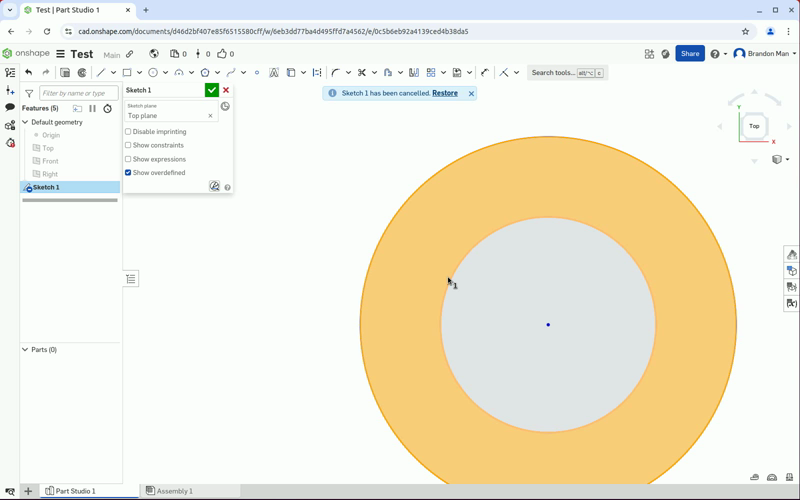
scroll(-6)
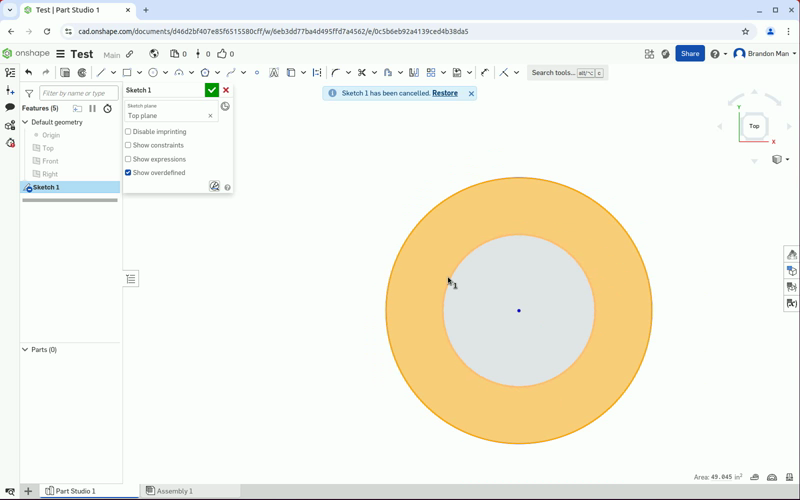
scroll(-6)
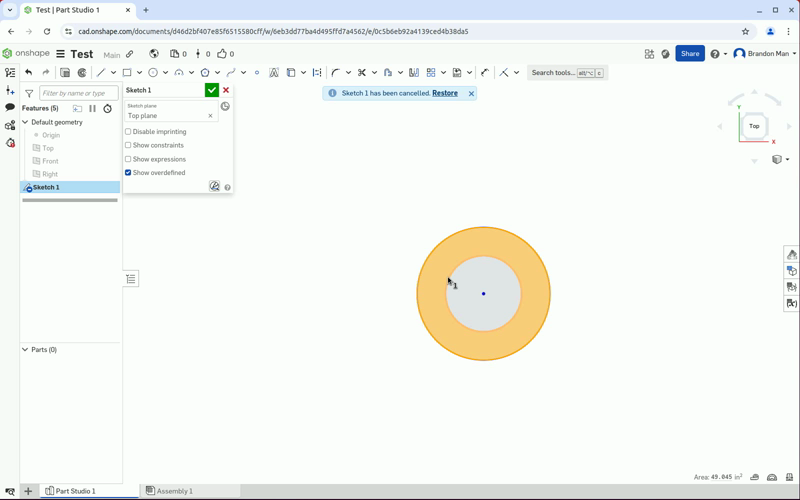
scroll(-6)
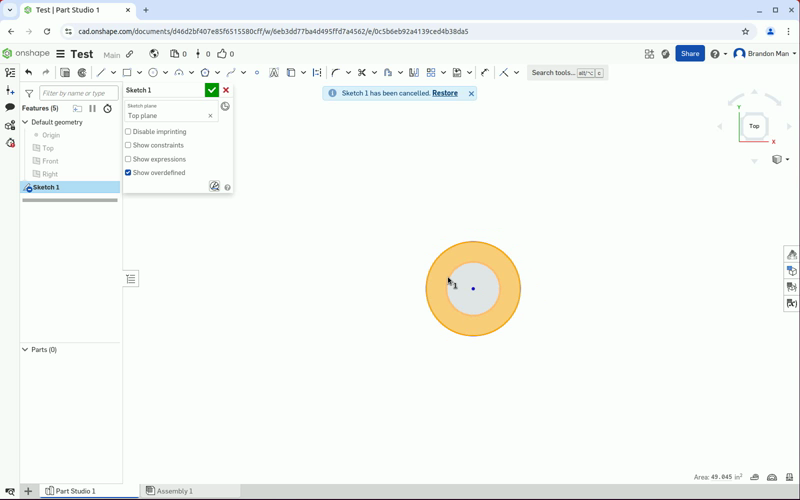
scroll(-6)
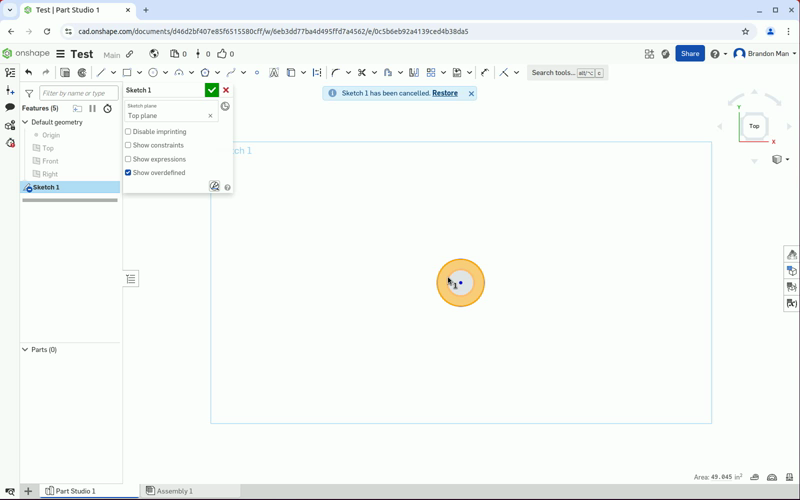
mouse_move(73, 352)
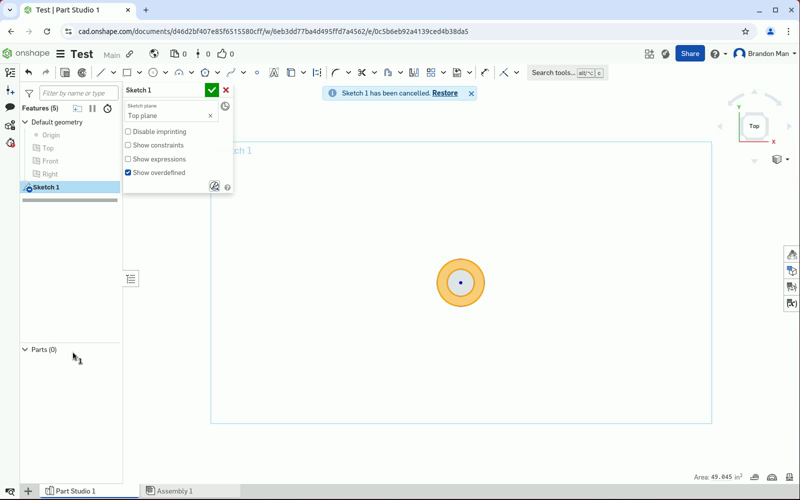
key(shift+y)
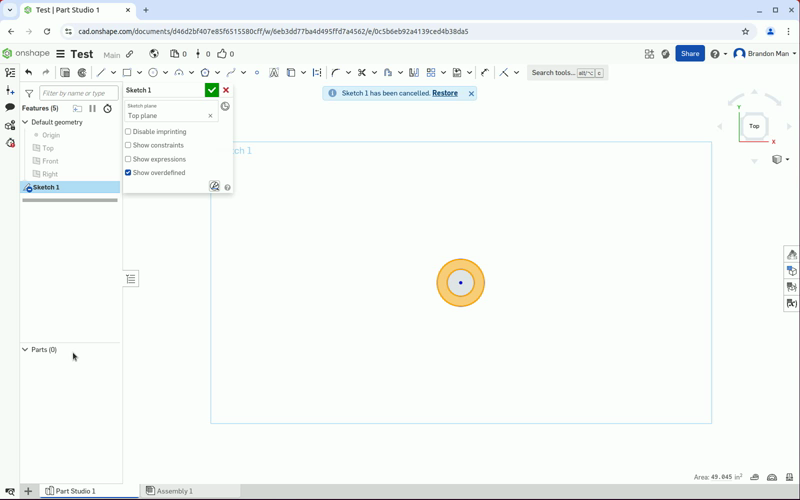
key(shift+e)
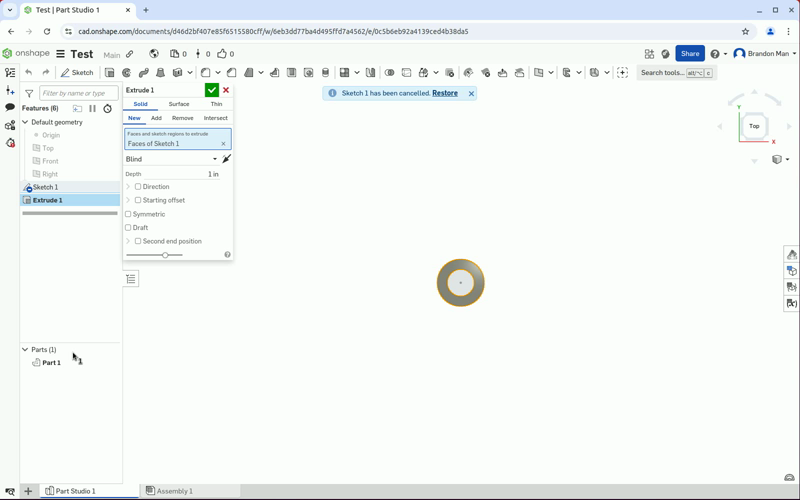
mouse_move(143, 106)
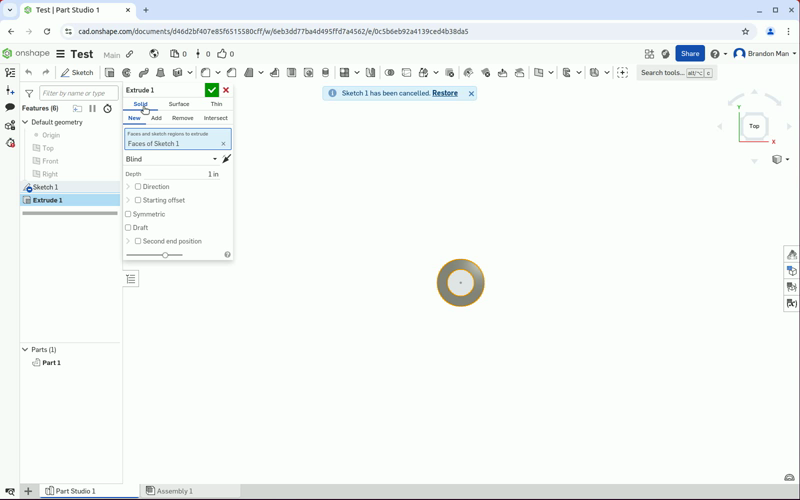
click(143, 106)
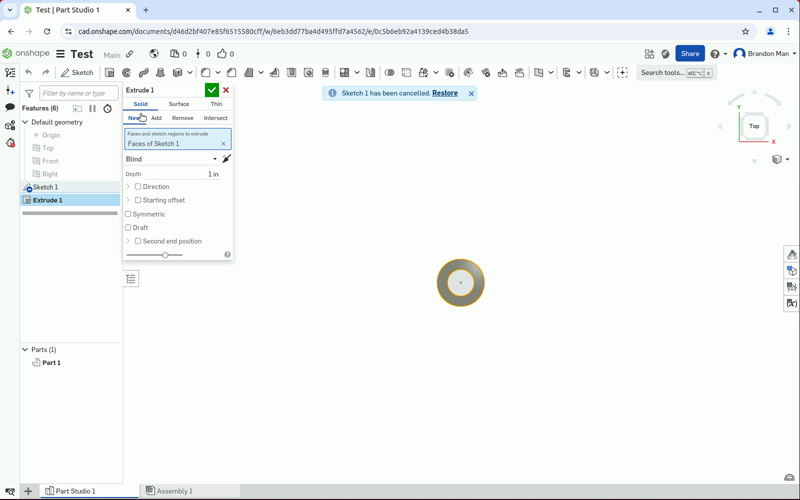
mouse_move(137, 120)
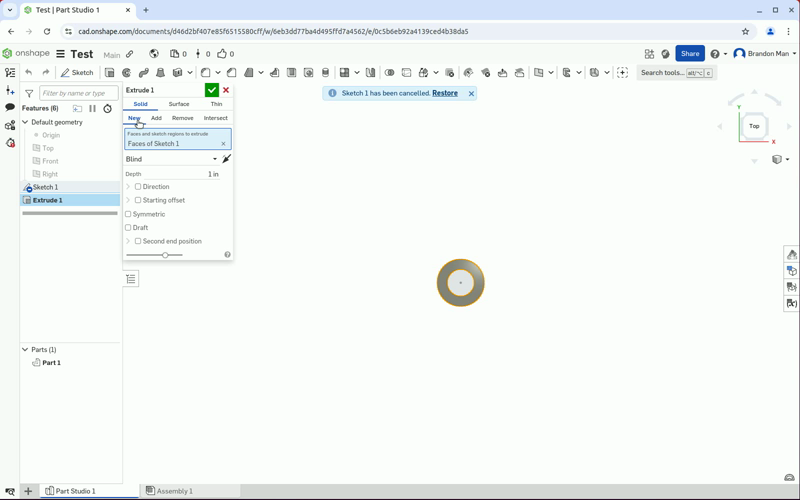
click(137, 120)
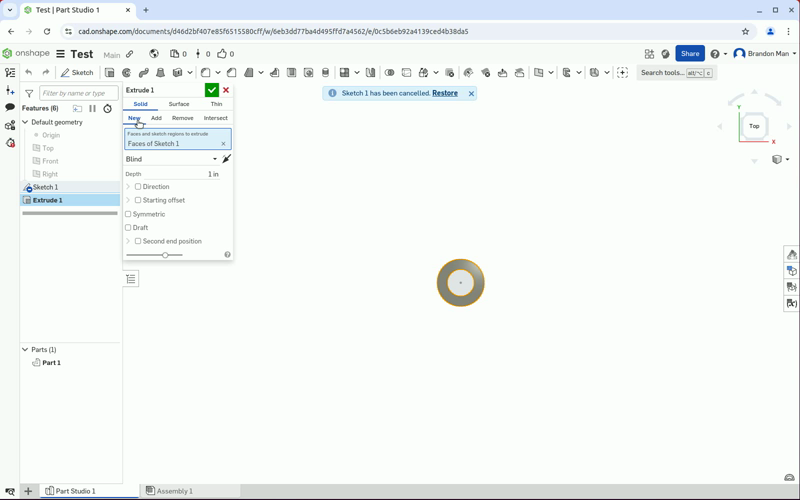
key(tab, 4)
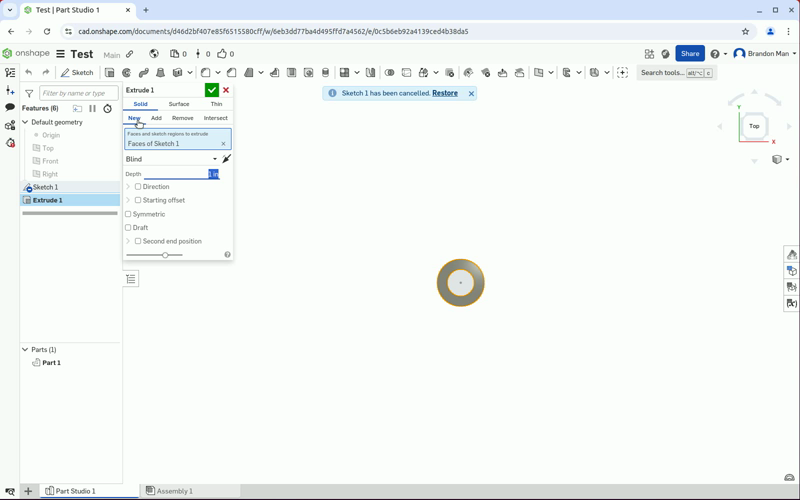
text(8.184)
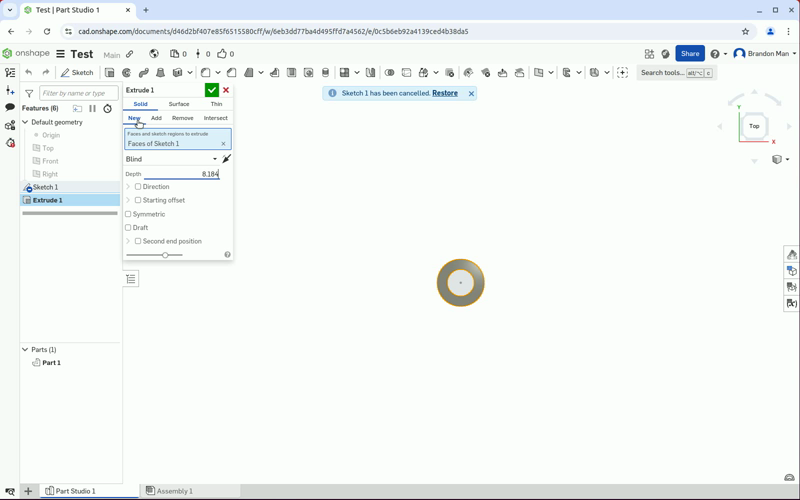
key(enter)
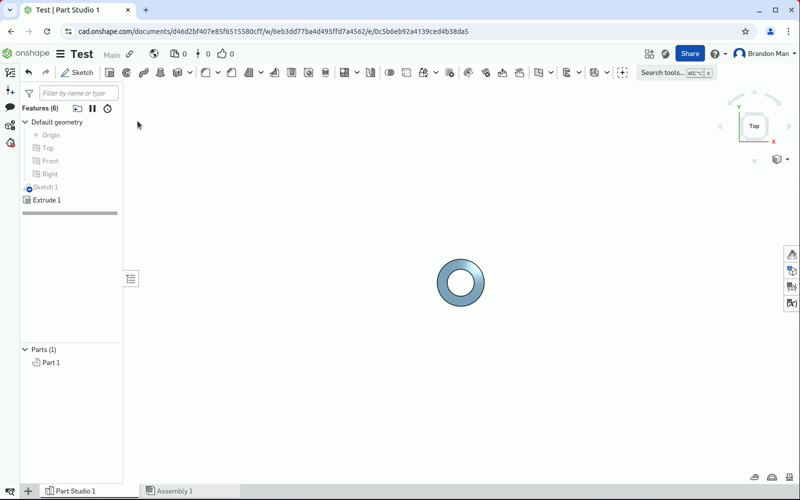
key(shift+h)
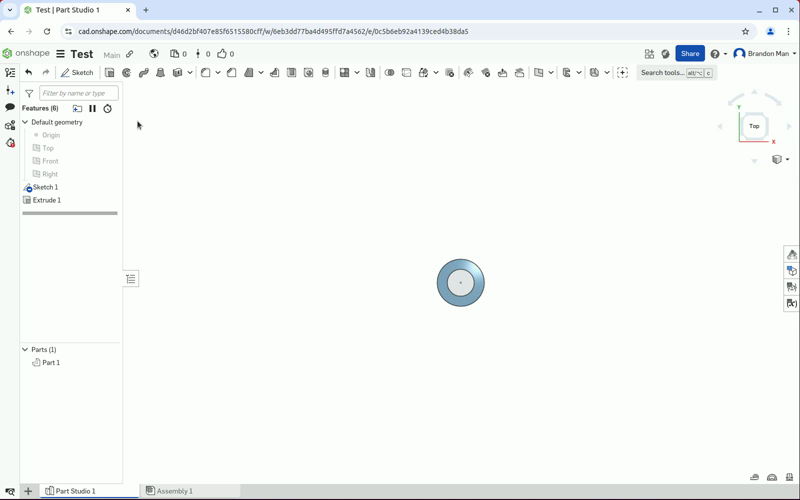
key(shift+h)
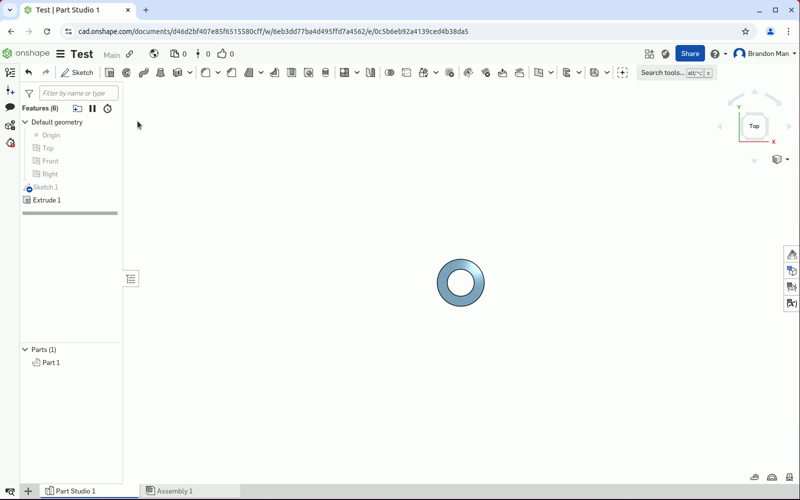
mouse_move(73, 189)
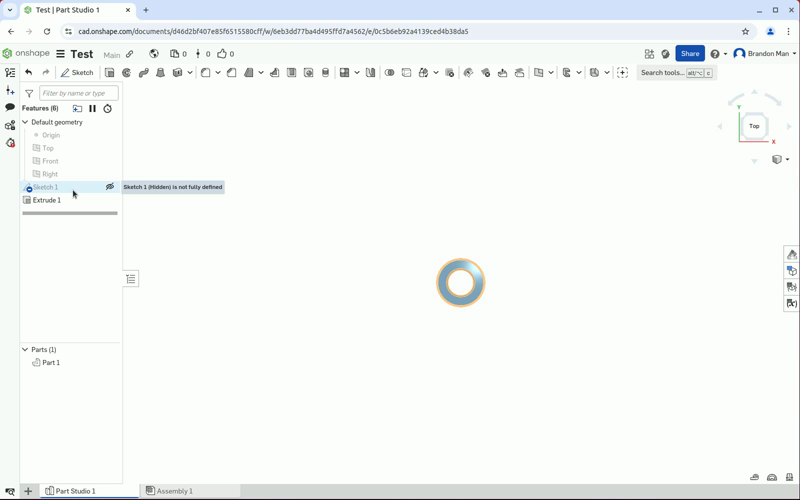
click(73, 189)
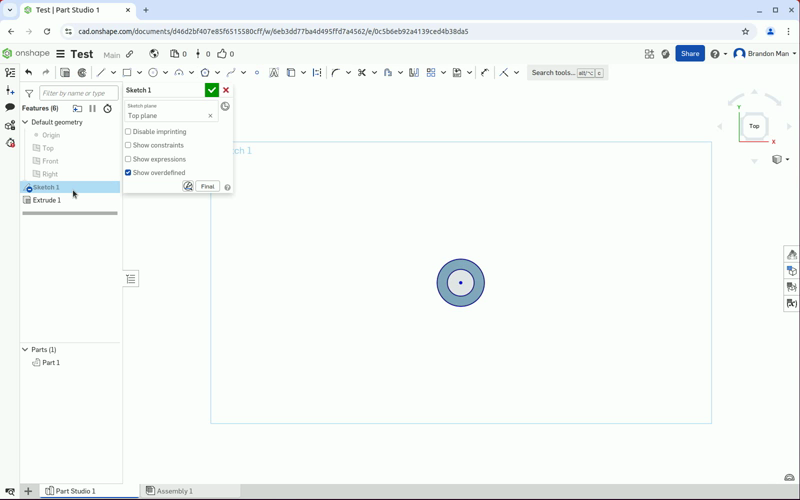
mouse_move(229, 92)
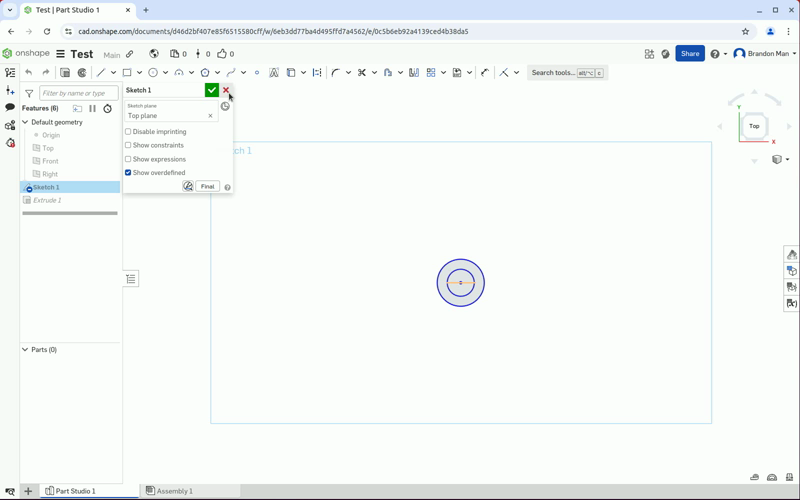
click(229, 92)
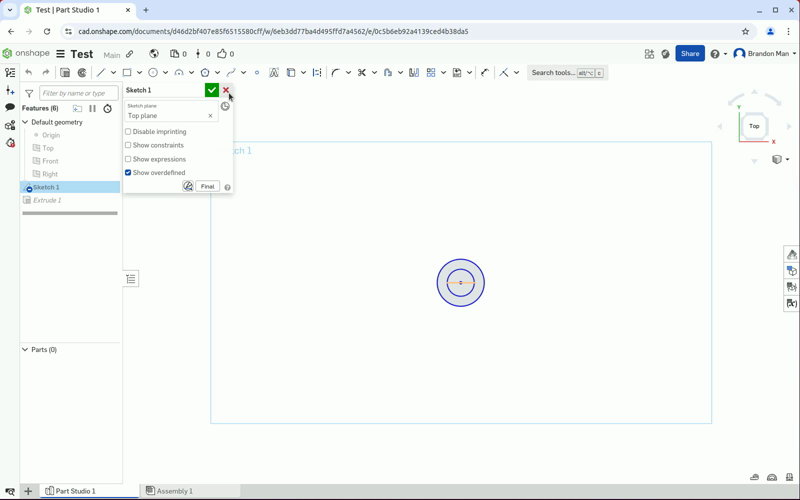
key(shift+s)
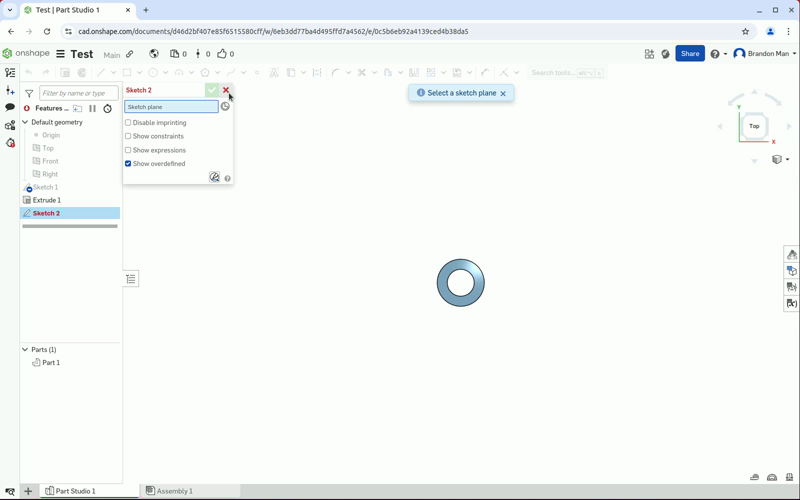
mouse_move(73, 150)
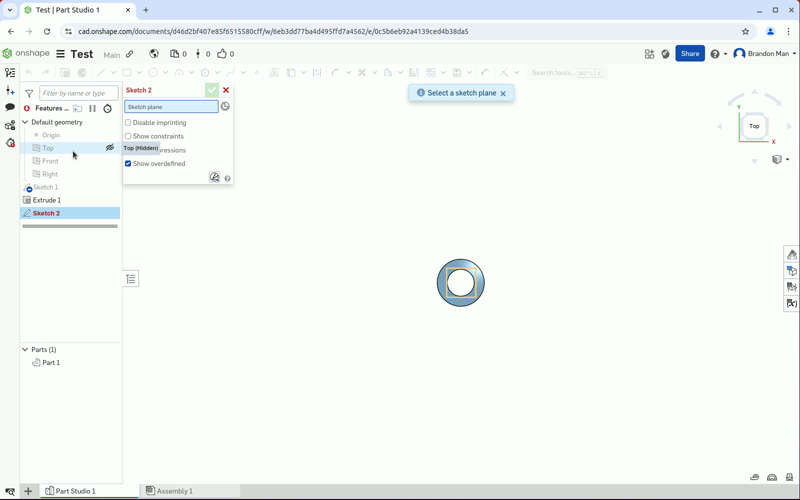
click(73, 150)
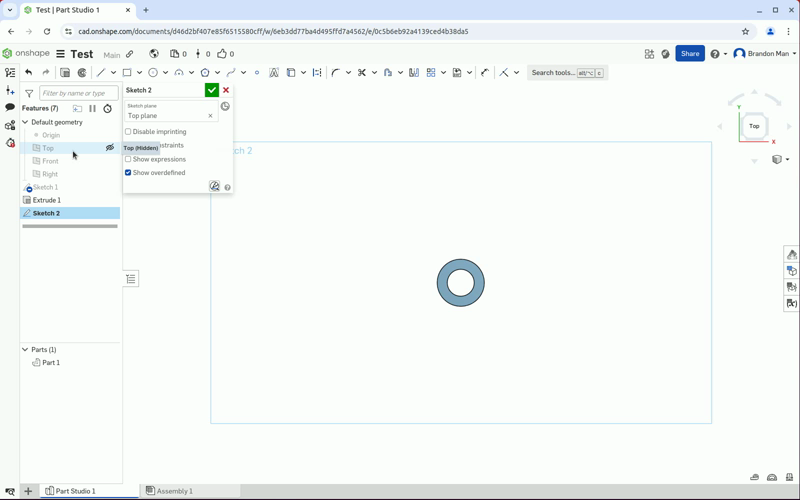
mouse_move(73, 352)
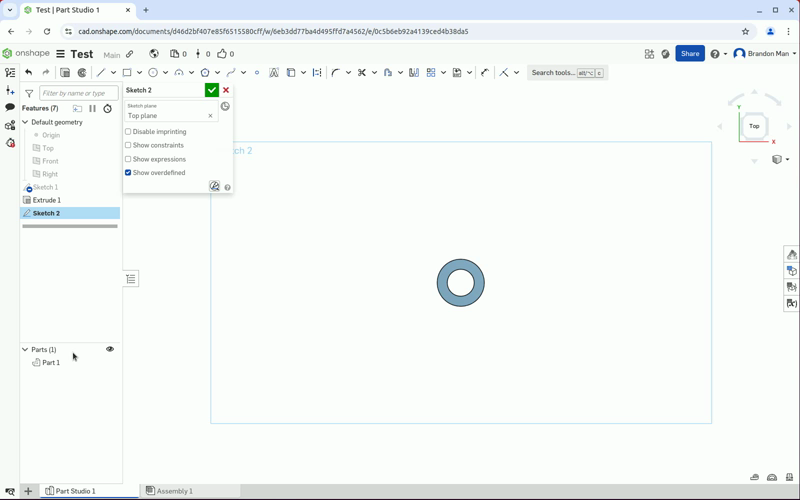
key(y)
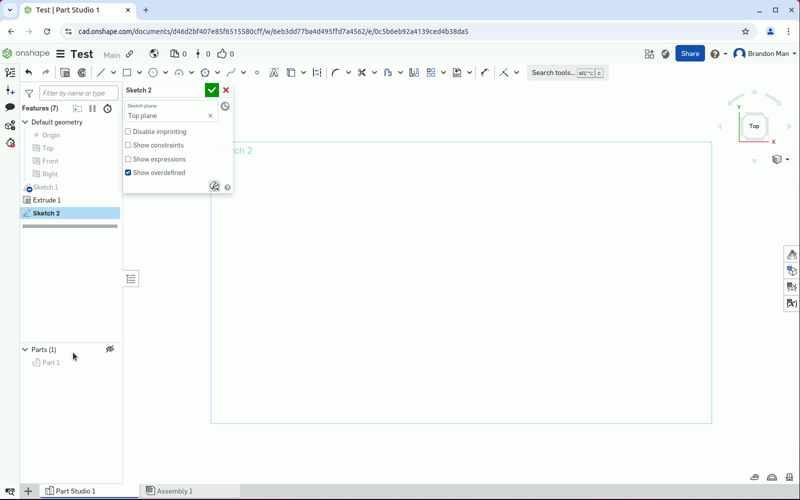
key(c)
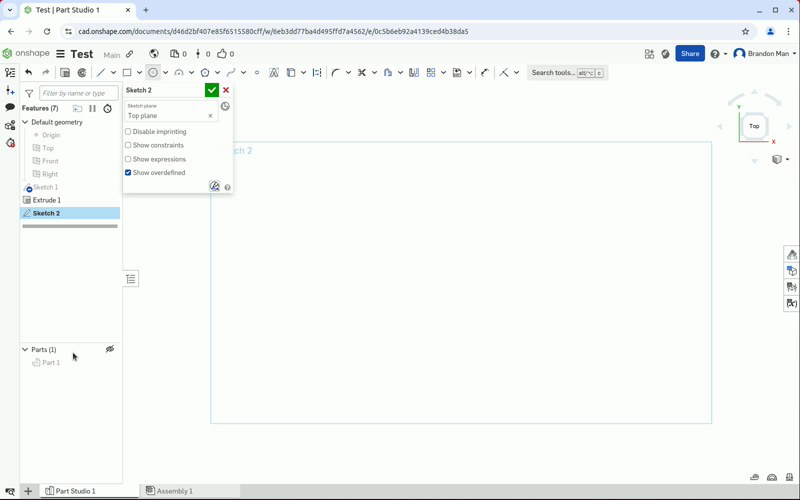
key_down(shift)
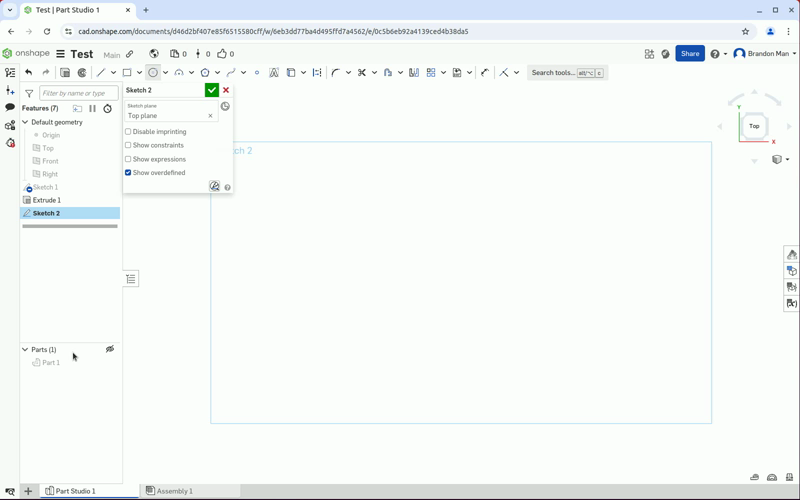
mouse_move(461, 282)
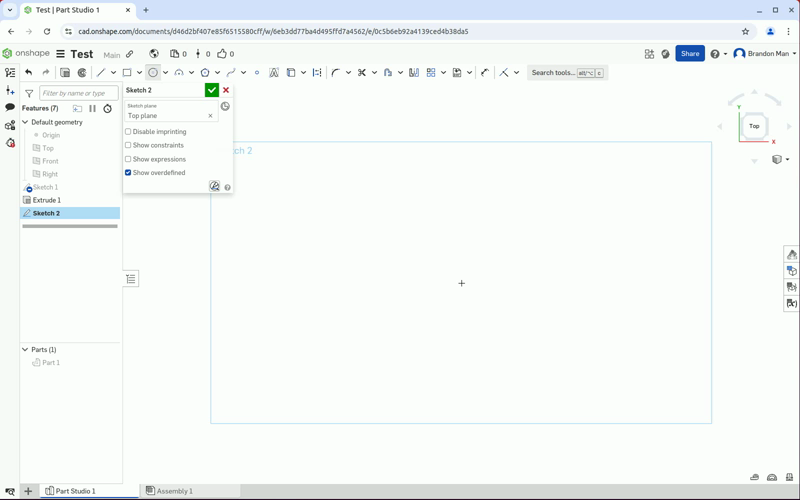
click(461, 282)
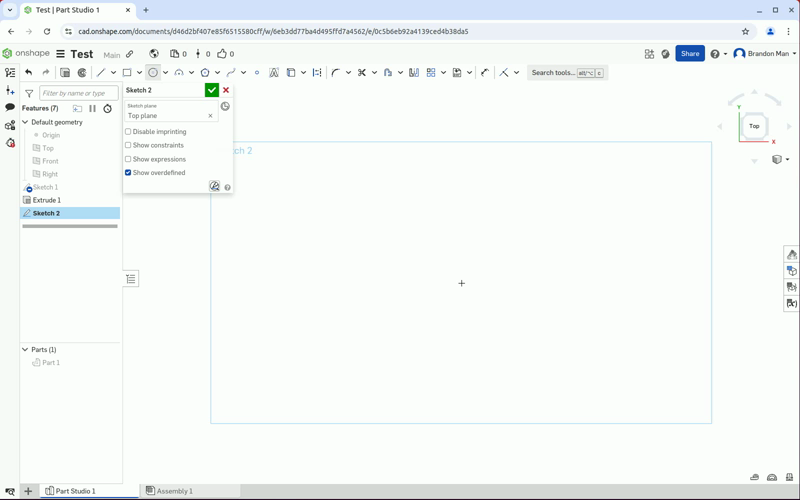
key_up(shift)
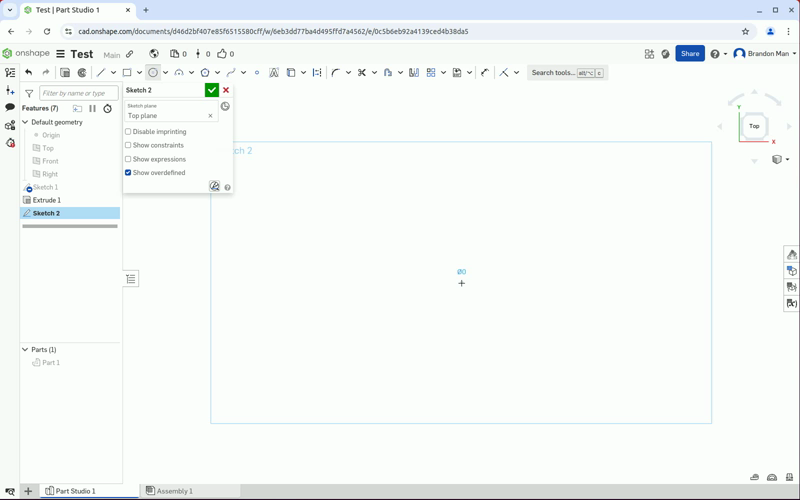
mouse_move(565, 282)
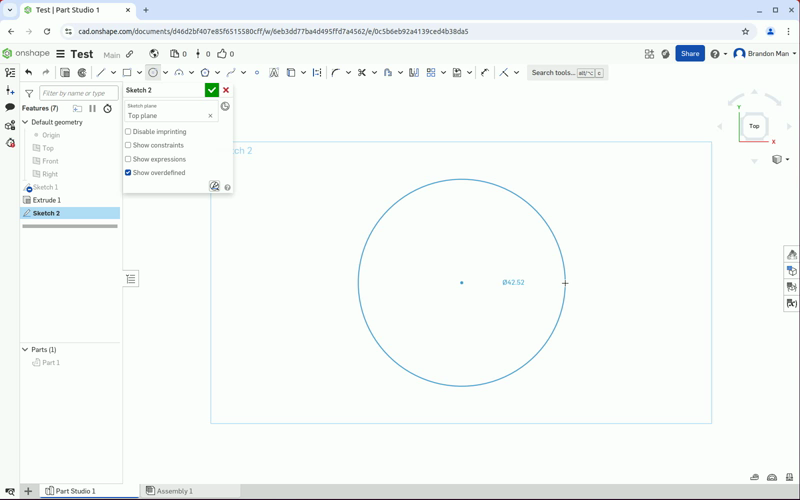
click(565, 282)
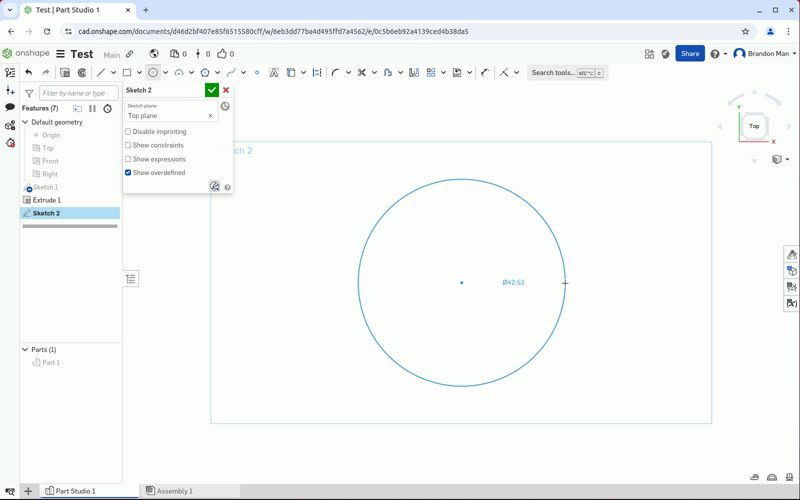
key(esc)
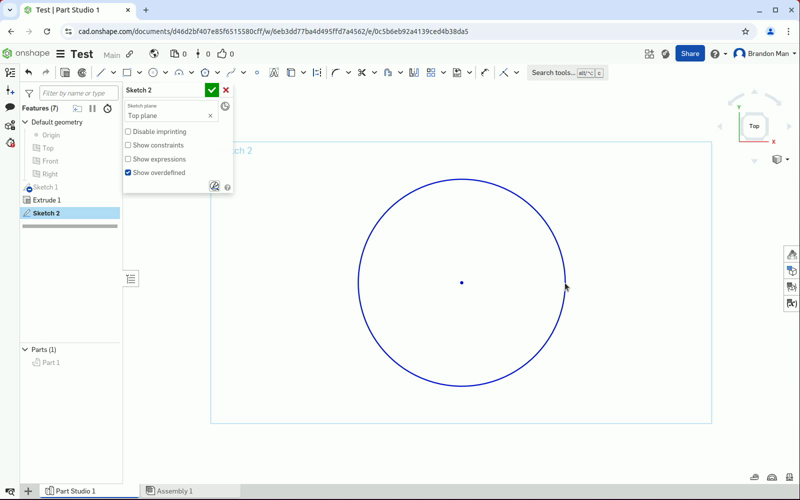
key(c)
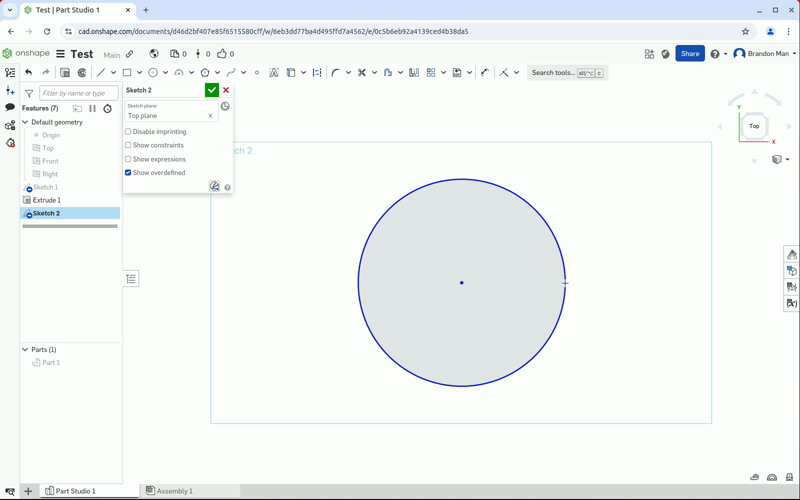
key_down(shift)
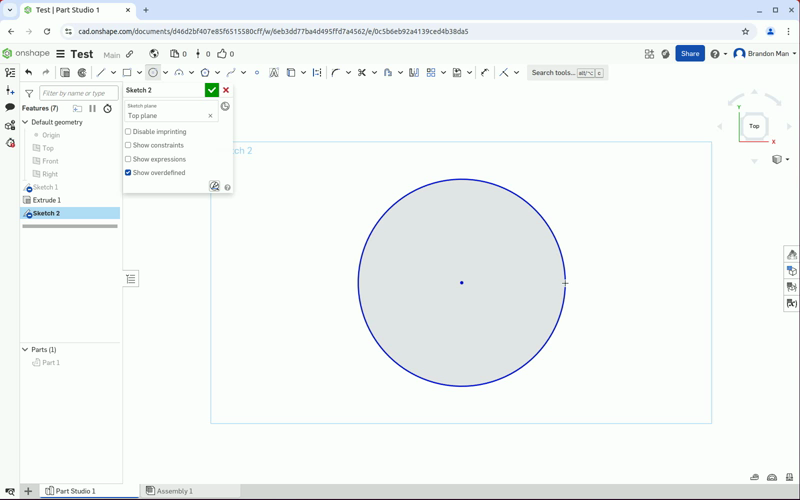
mouse_move(461, 282)
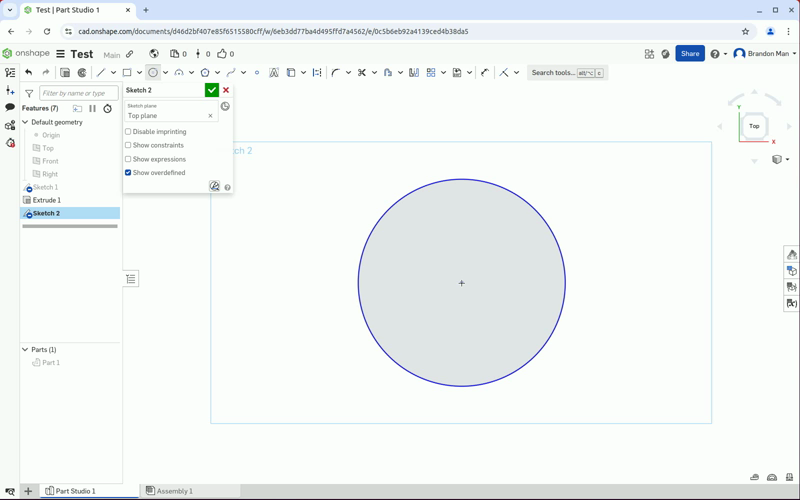
click(461, 282)
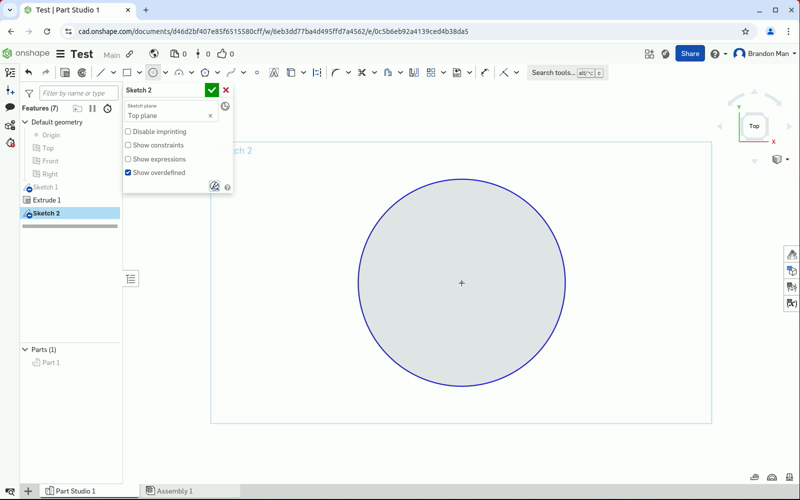
key_up(shift)
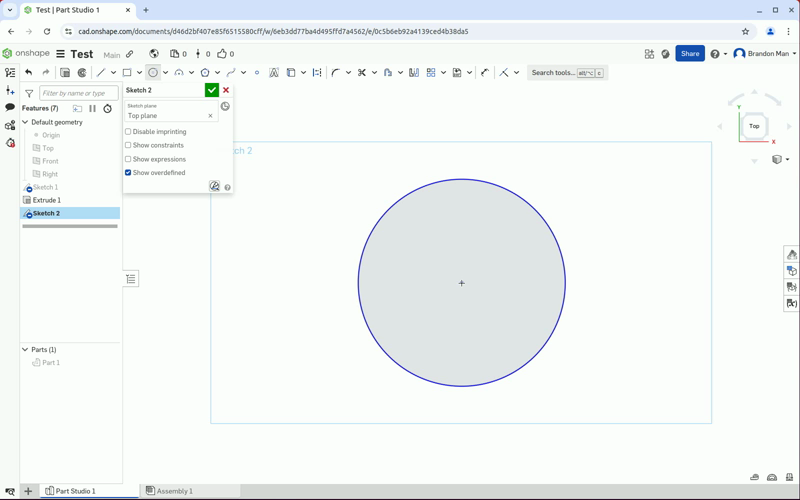
mouse_move(485, 282)
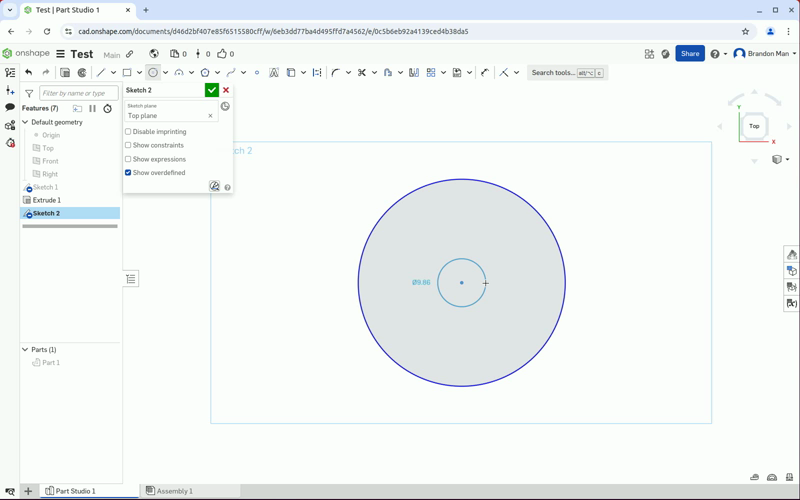
click(485, 282)
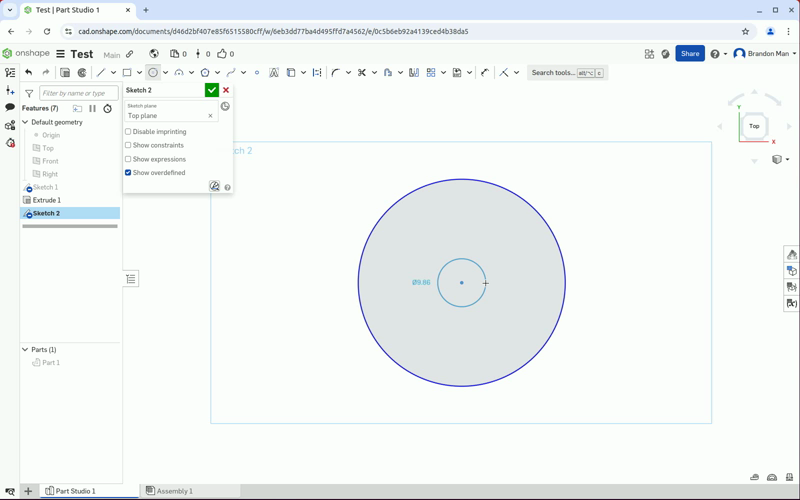
key(esc)
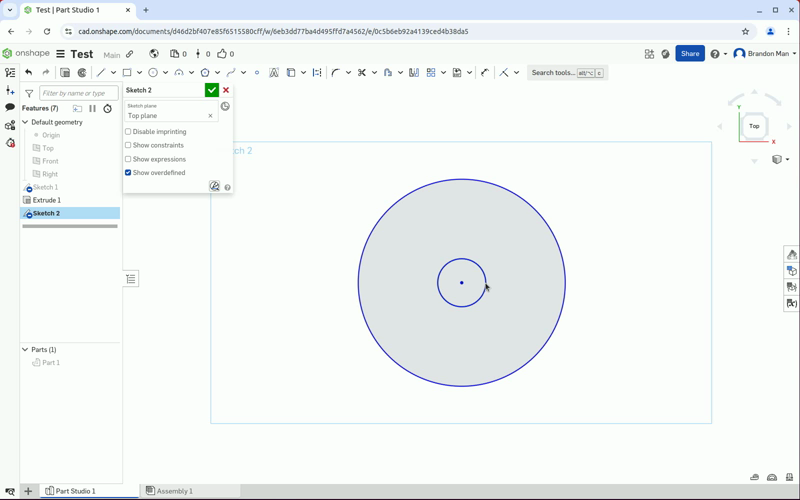
mouse_move(508, 301)
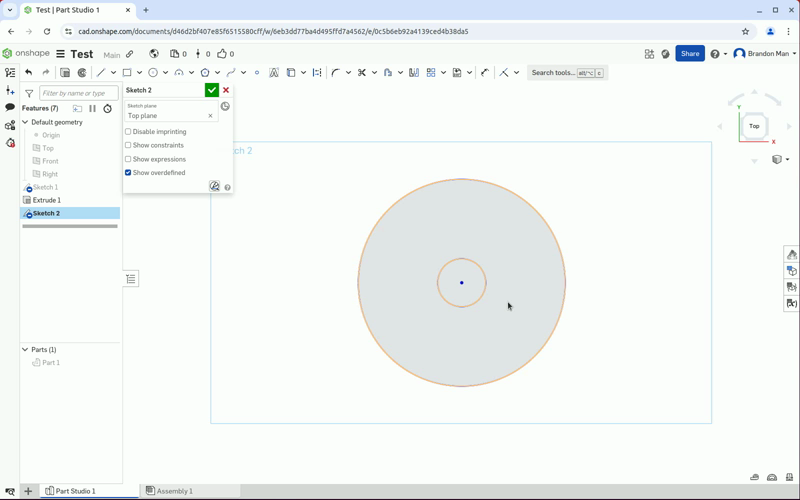
click(508, 301)
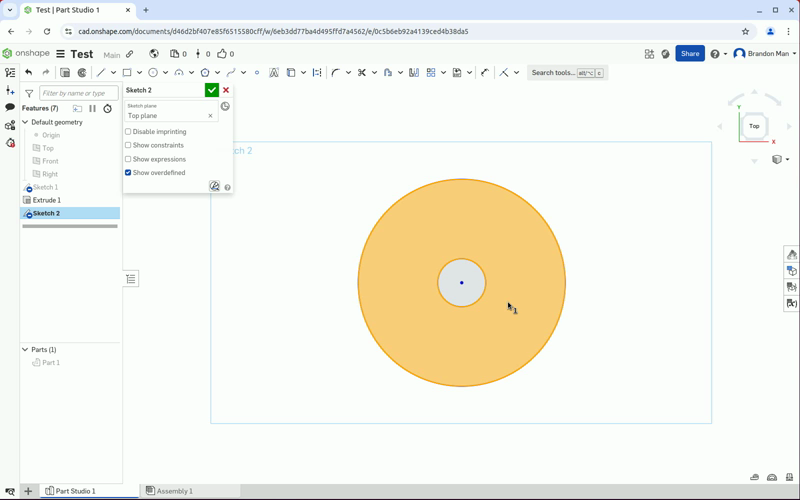
mouse_move(73, 352)
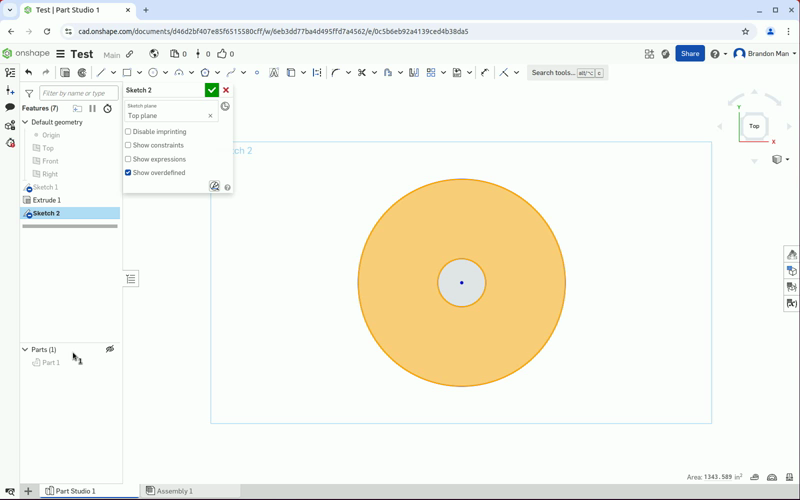
key(shift+y)
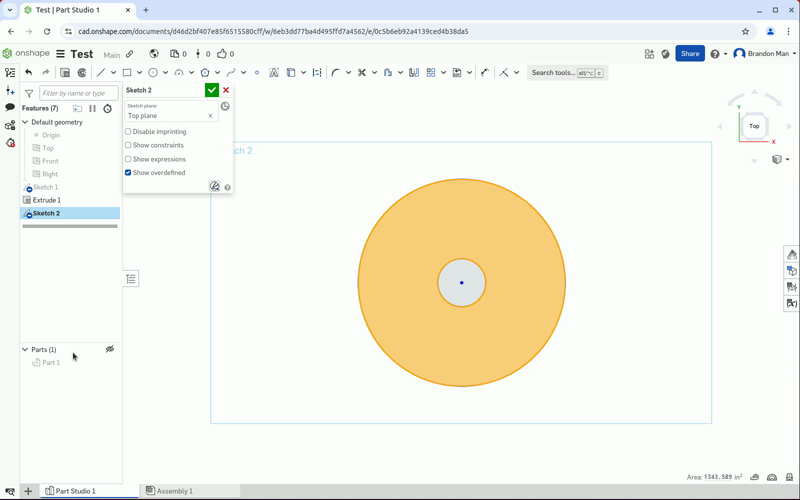
key(shift+e)
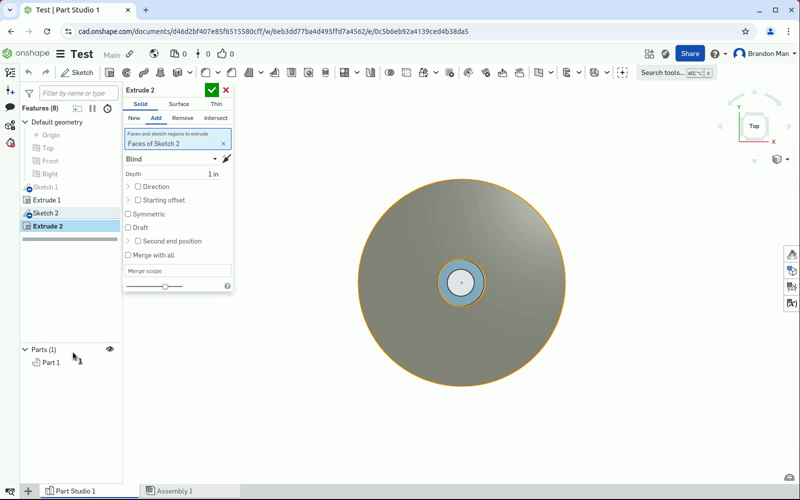
mouse_move(143, 106)
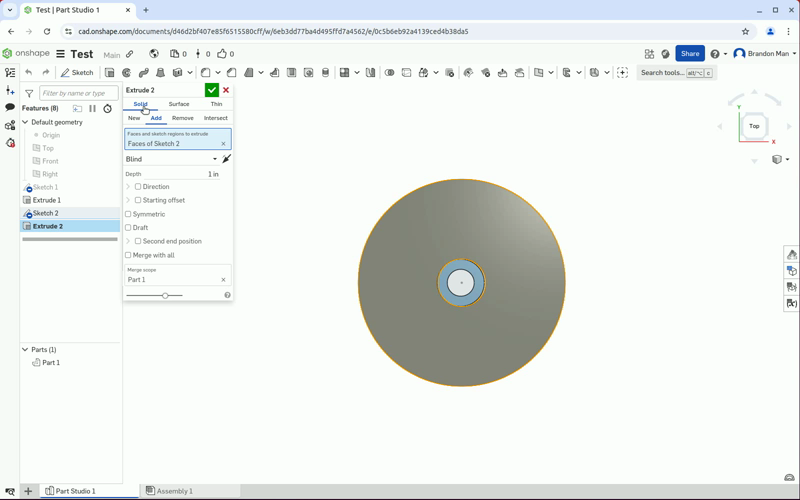
click(143, 106)
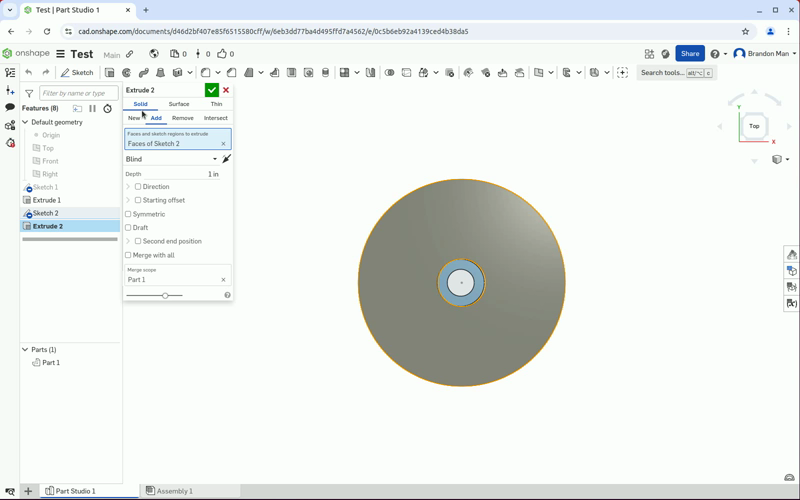
mouse_move(137, 120)
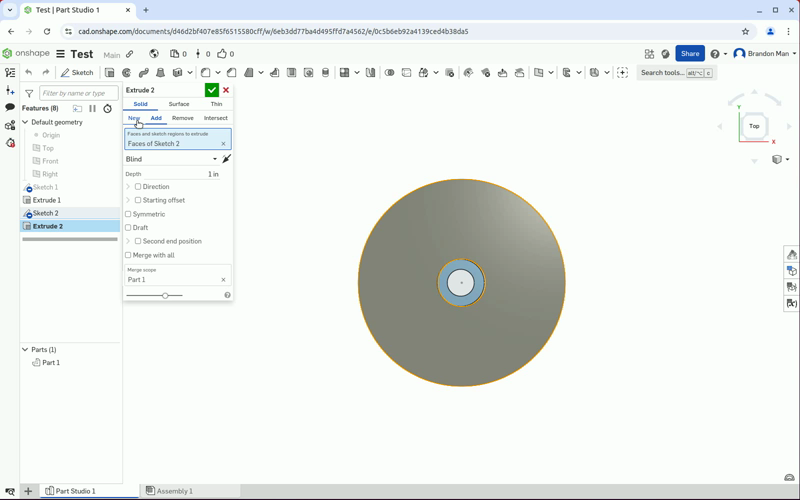
click(137, 120)
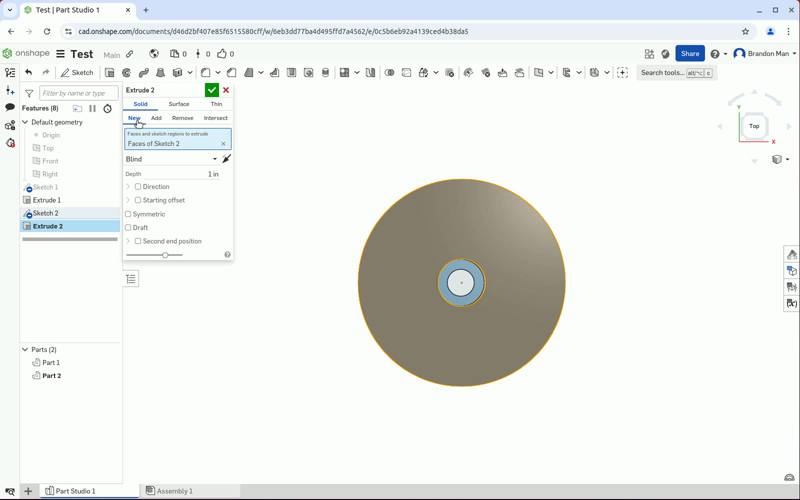
key(tab, 4)
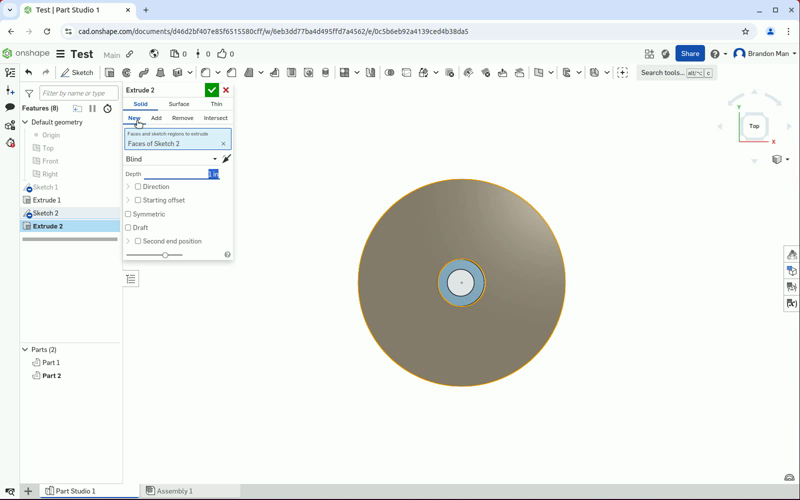
text(2.889)
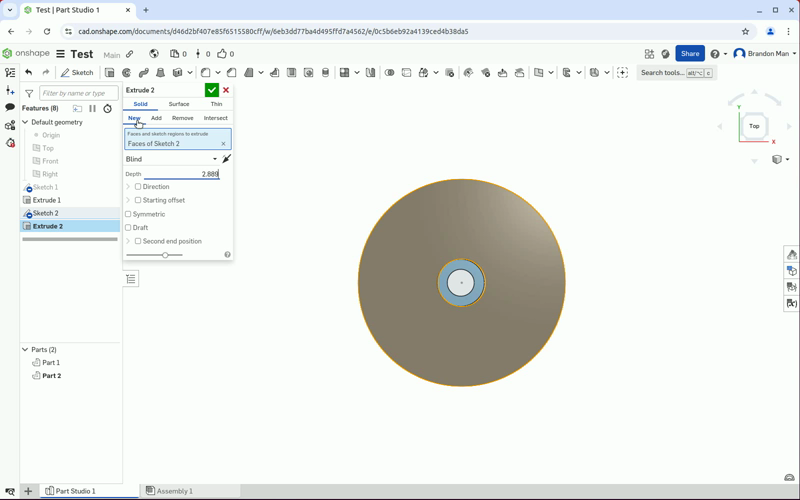
key(enter)
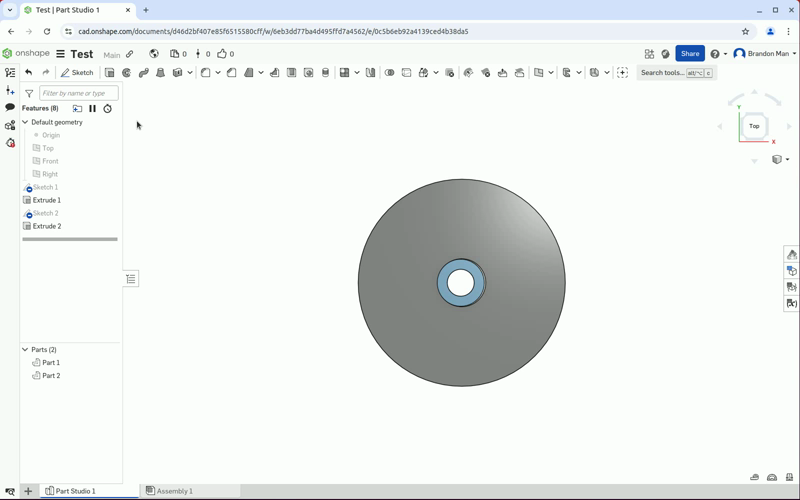
key(shift+h)
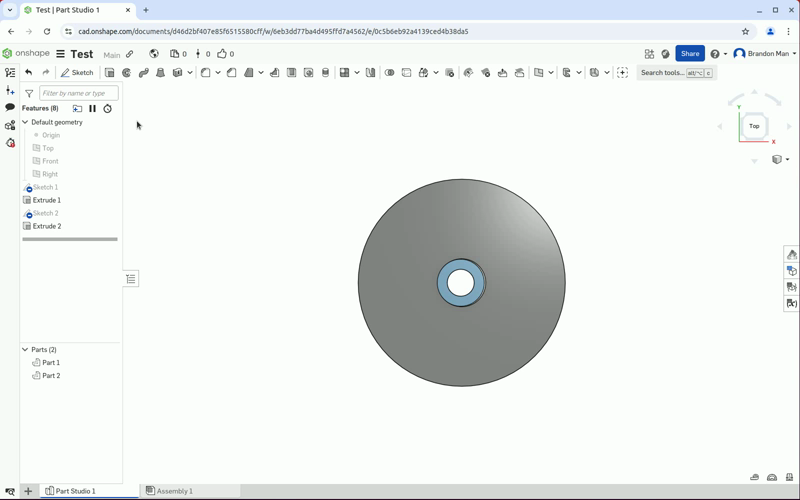
key(shift+h)
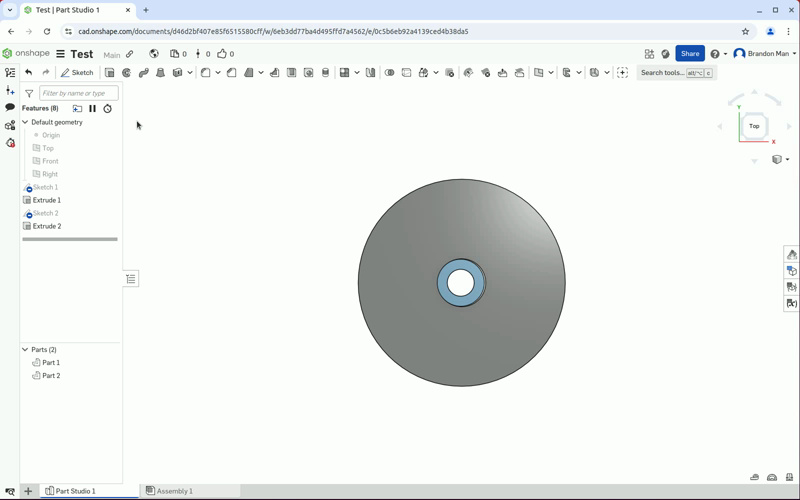
mouse_move(73, 189)
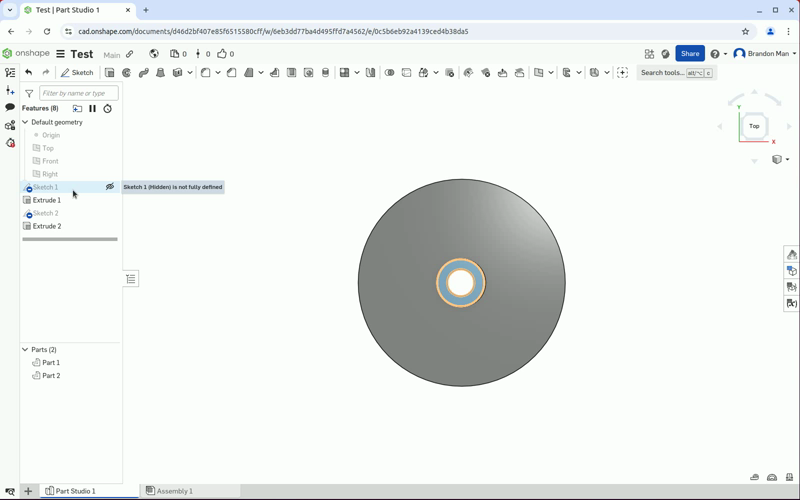
click(73, 189)
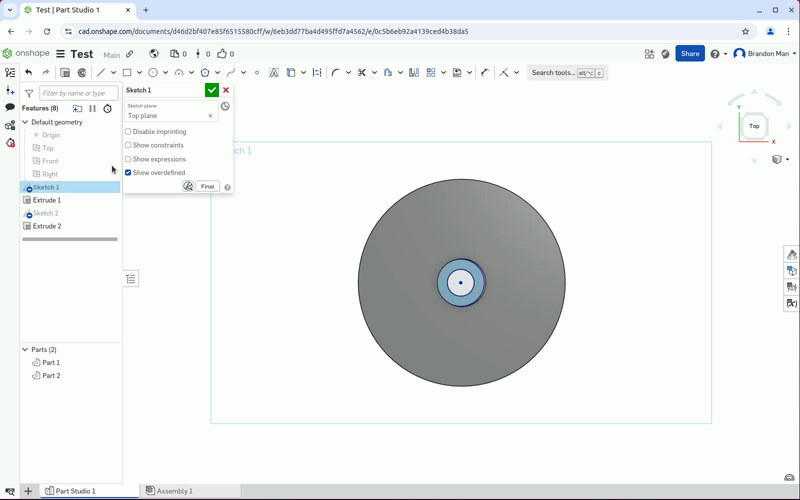
mouse_move(229, 92)
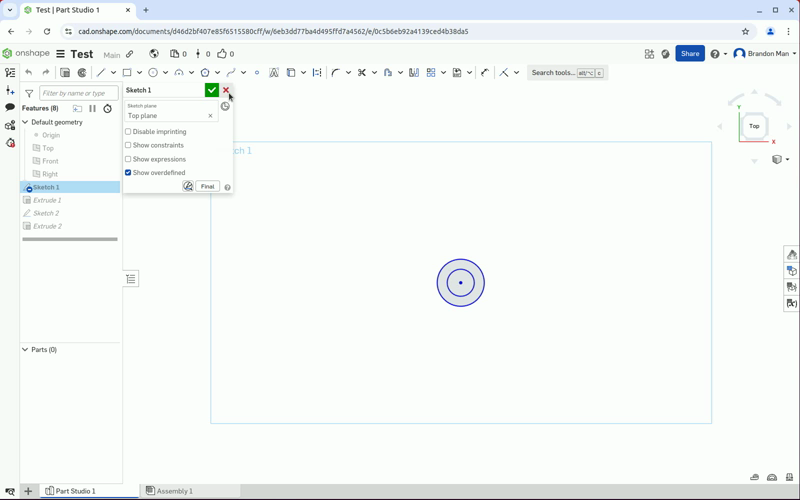
click(229, 92)
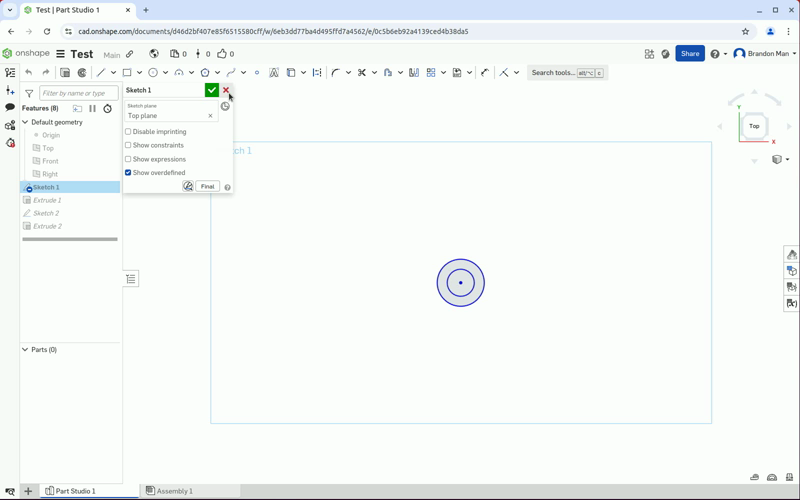
key(shift+s)
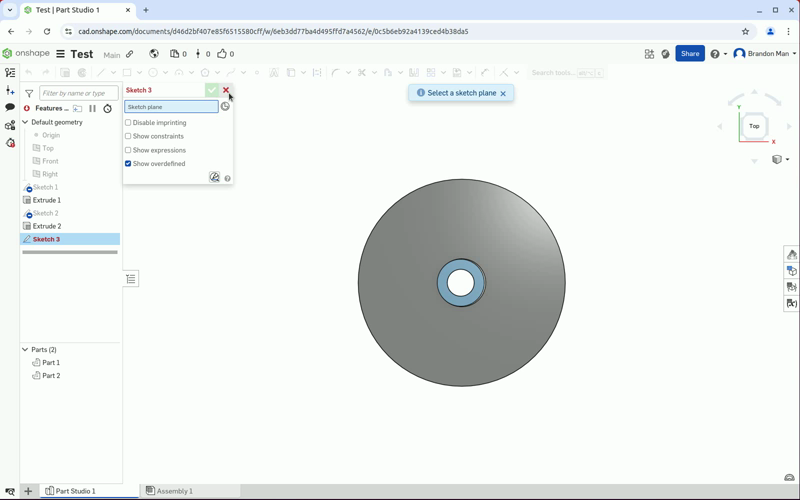
mouse_move(73, 150)
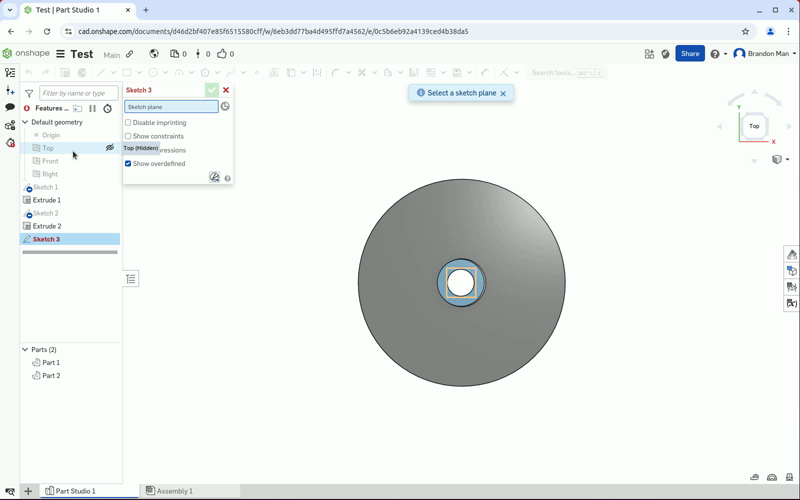
click(73, 150)
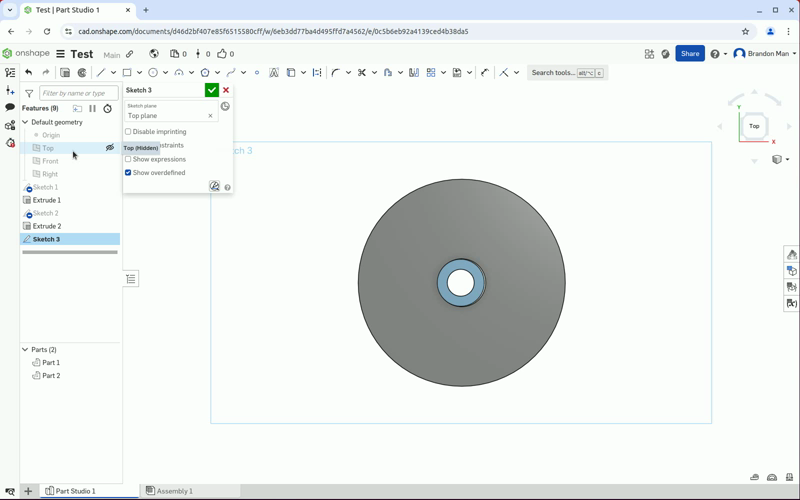
mouse_move(73, 352)
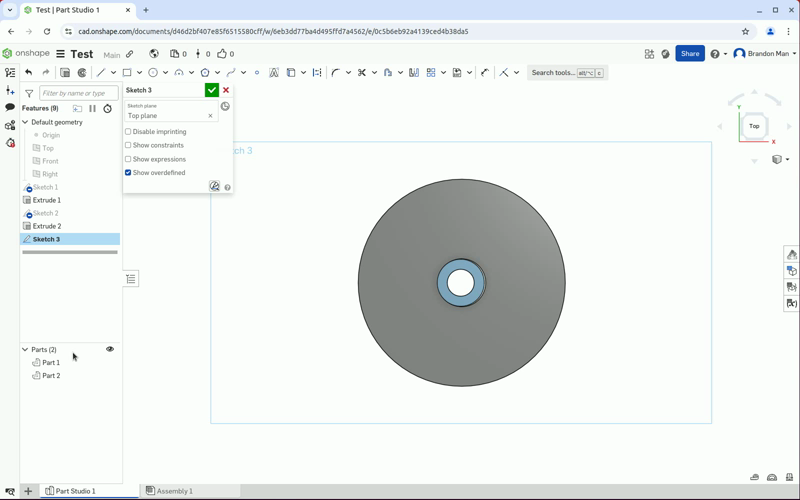
key(y)
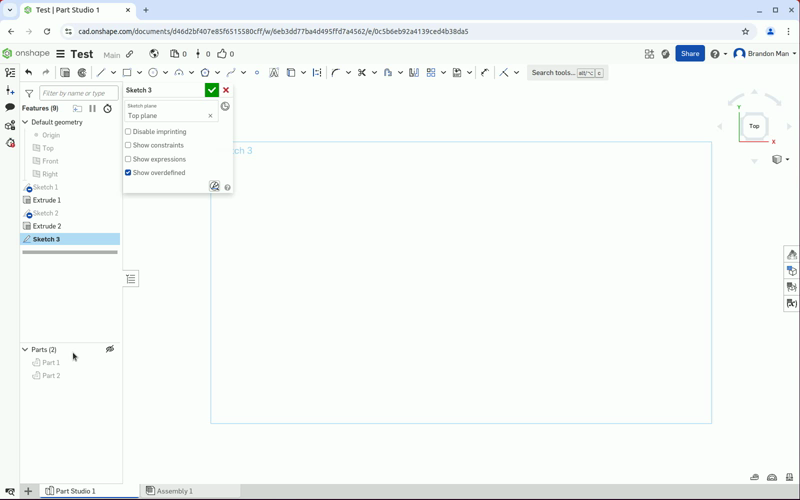
key(c)
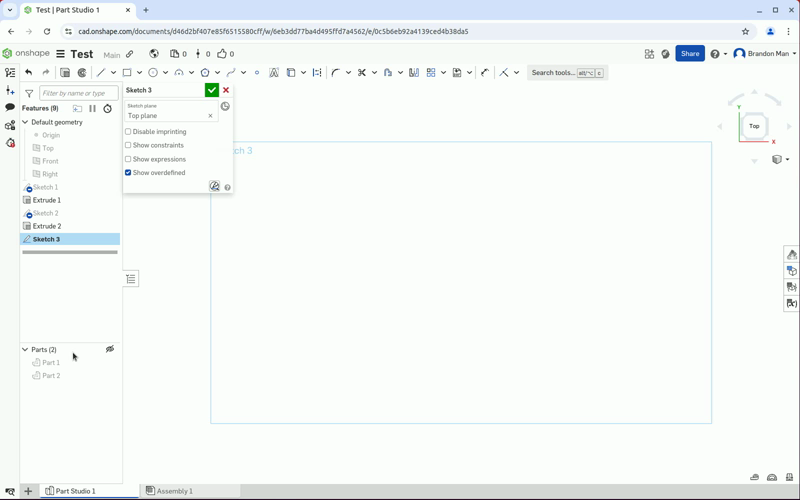
key_down(shift)
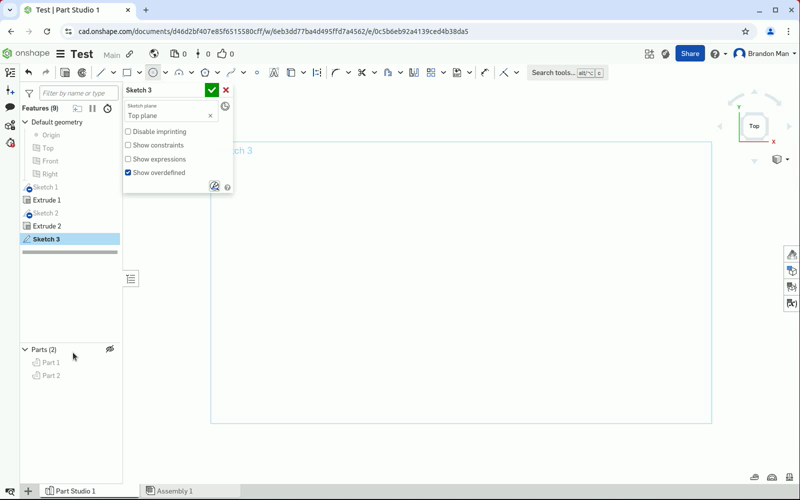
mouse_move(461, 282)
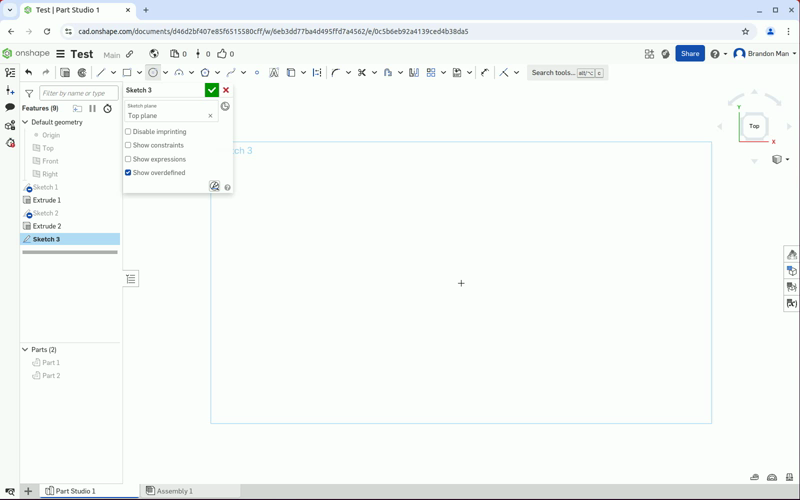
click(461, 282)
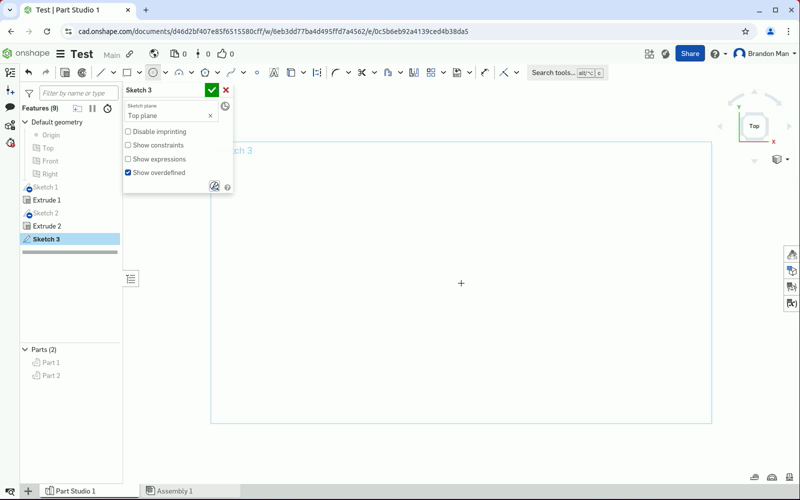
key_up(shift)
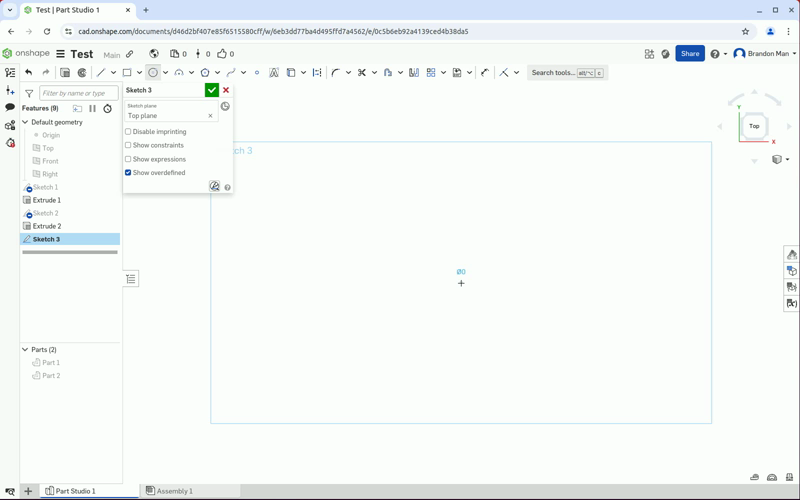
mouse_move(574, 282)
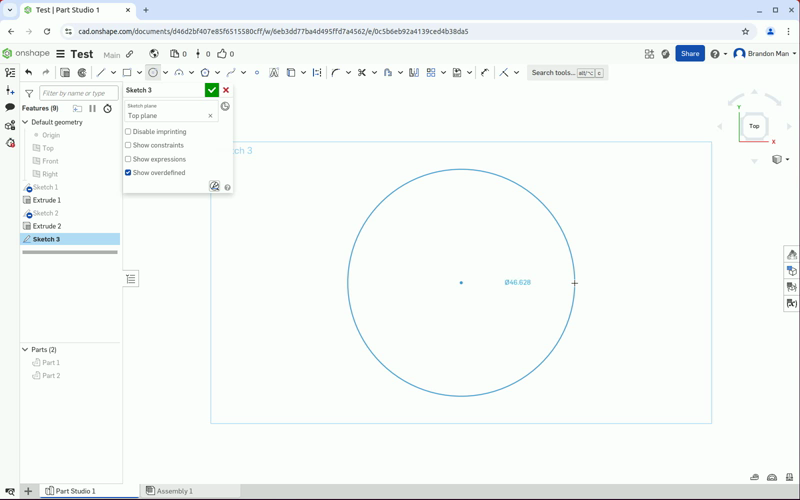
click(574, 282)
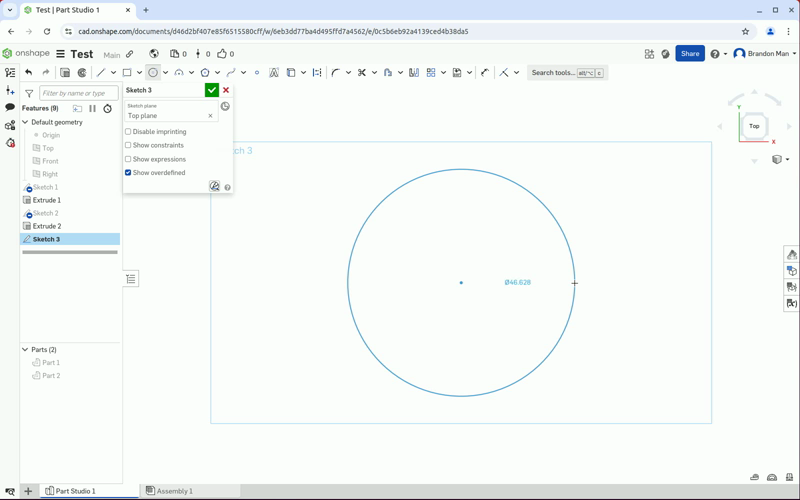
key(esc)
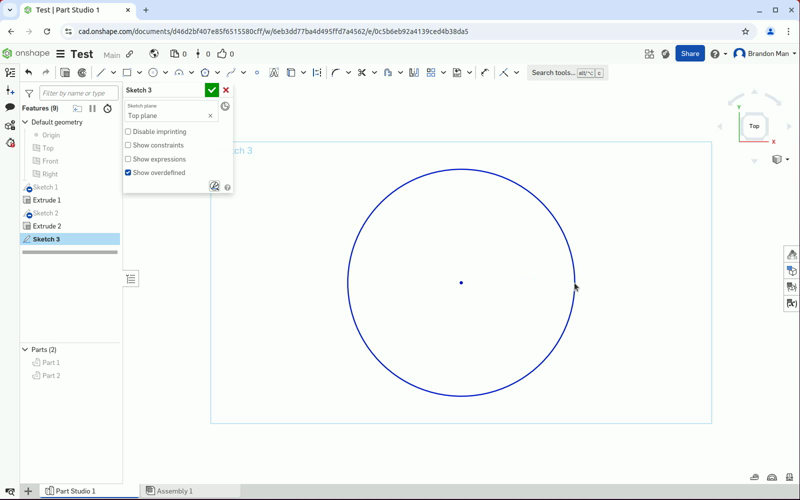
key(c)
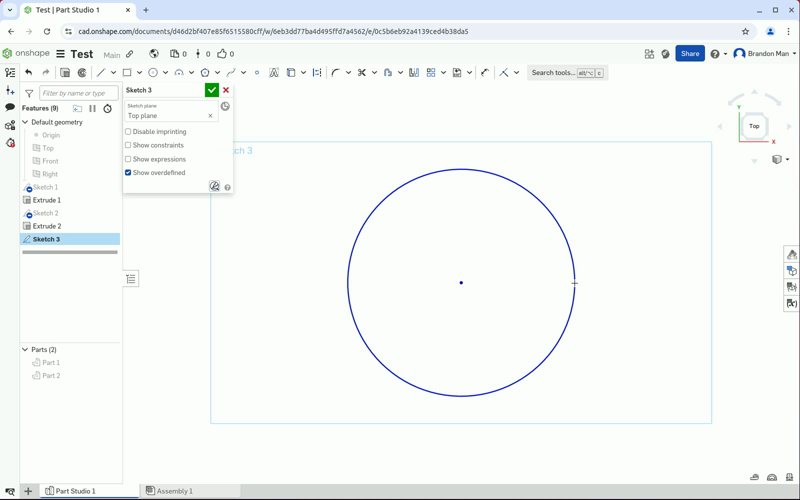
key_down(shift)
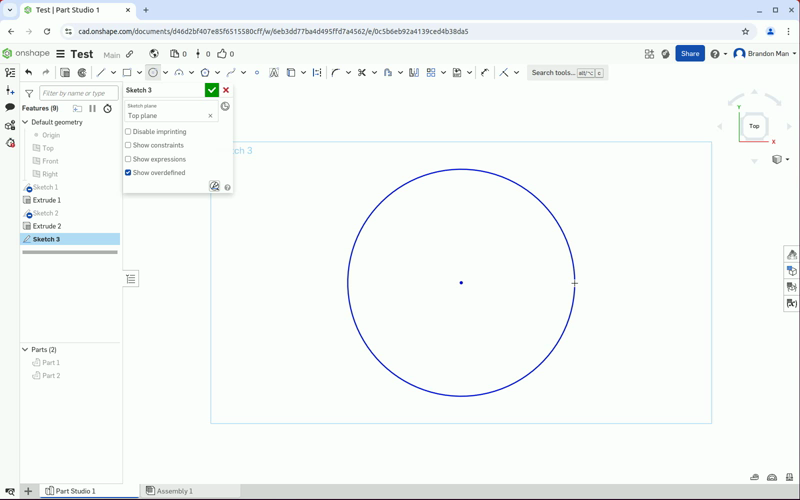
mouse_move(461, 282)
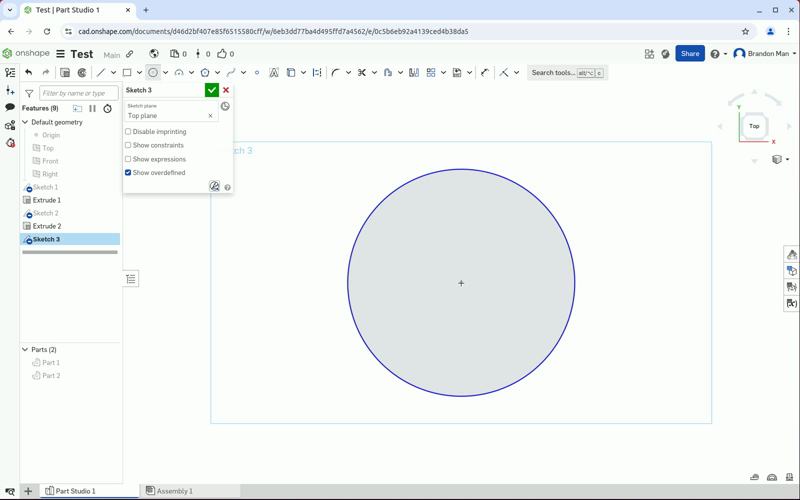
click(461, 282)
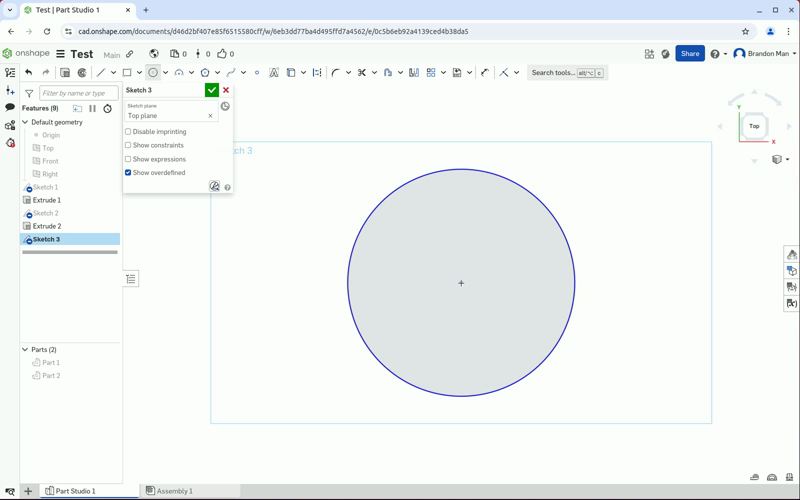
key_up(shift)
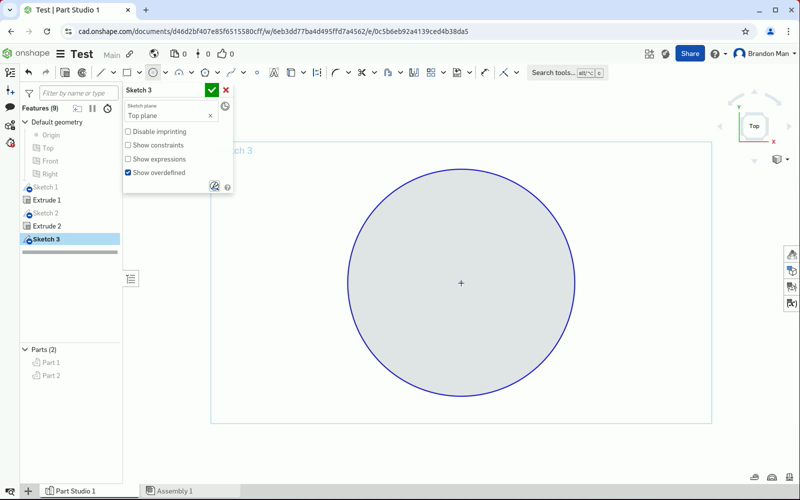
mouse_move(562, 282)
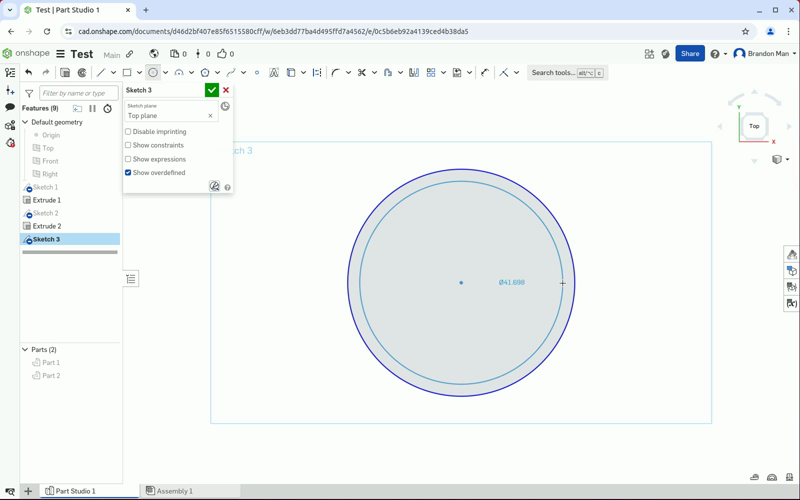
click(562, 282)
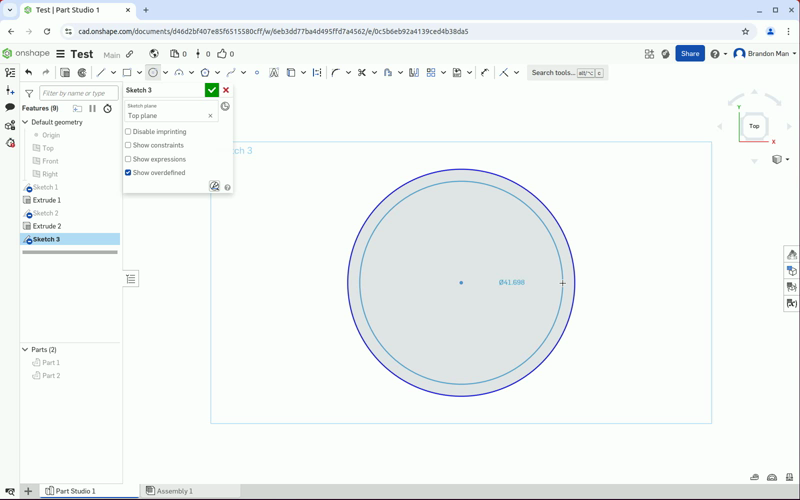
key(esc)
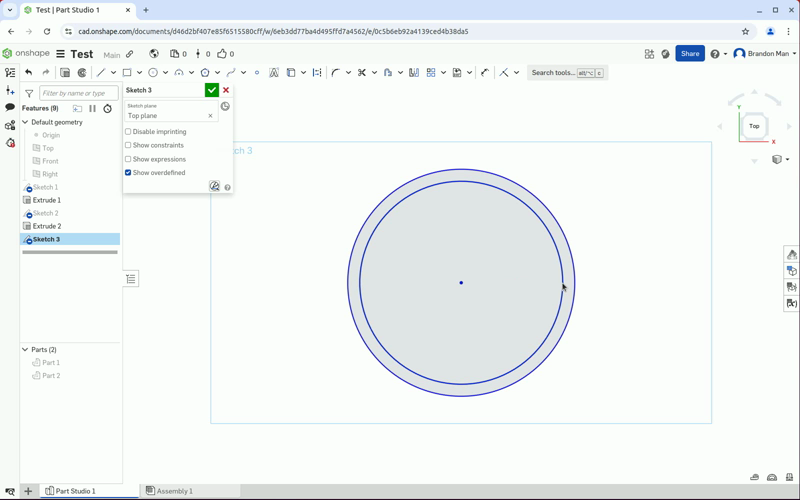
mouse_move(460, 390)
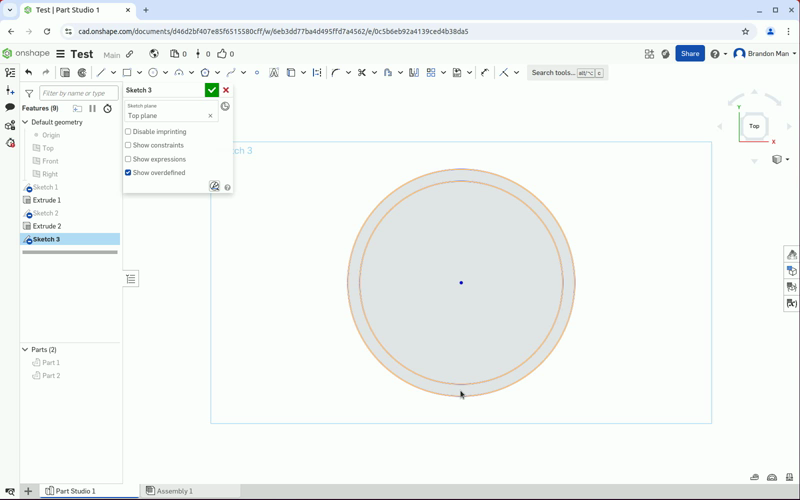
click(460, 390)
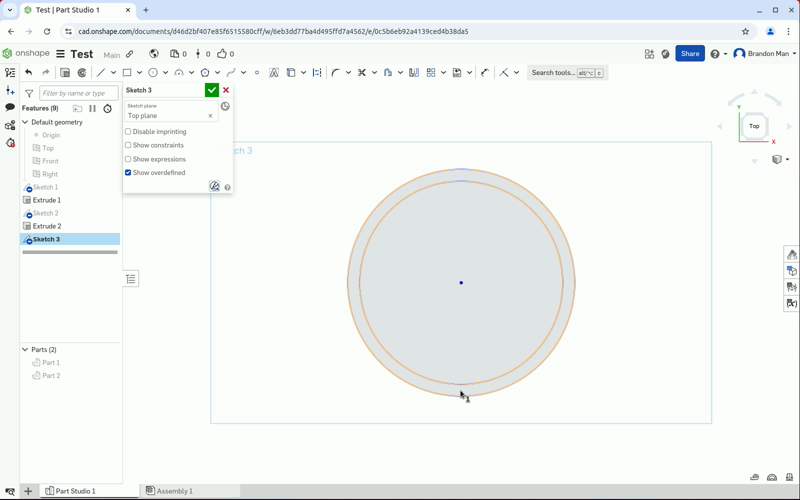
mouse_move(73, 352)
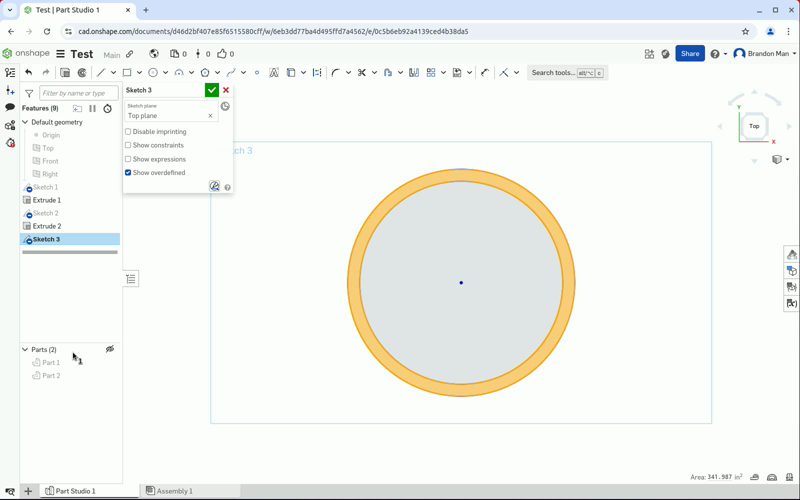
key(shift+y)
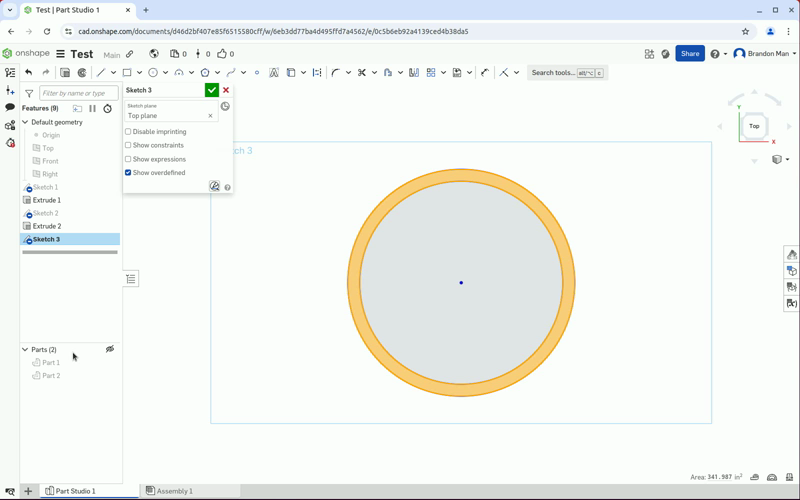
key(shift+e)
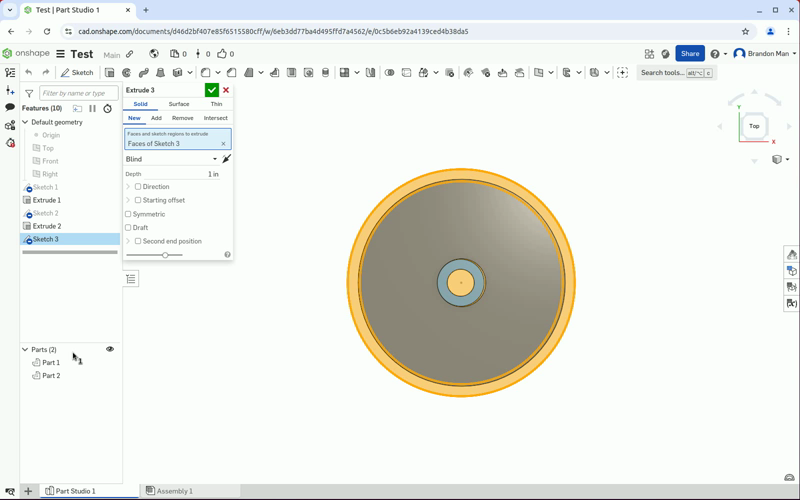
mouse_move(143, 106)
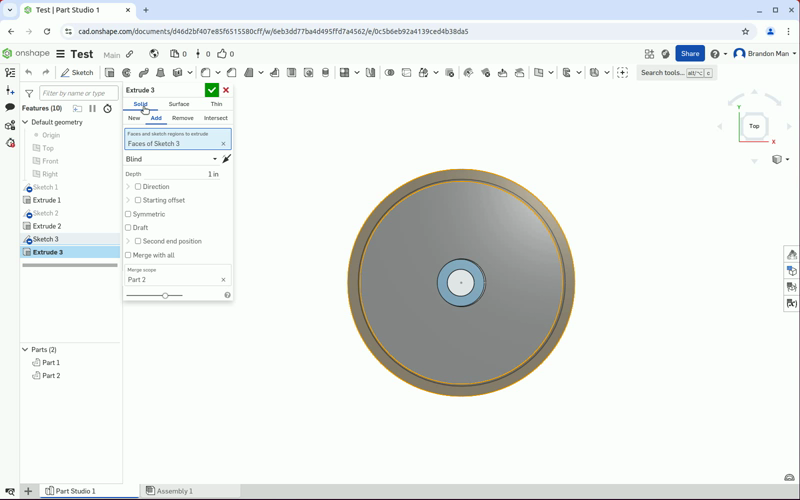
click(143, 106)
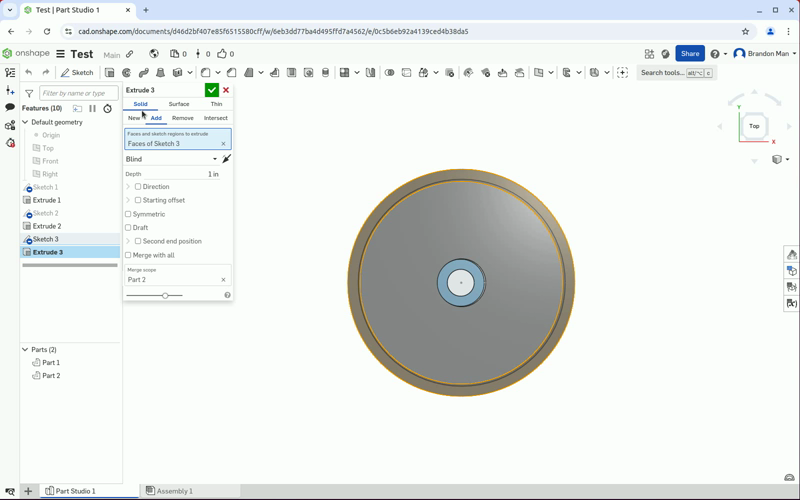
mouse_move(137, 120)
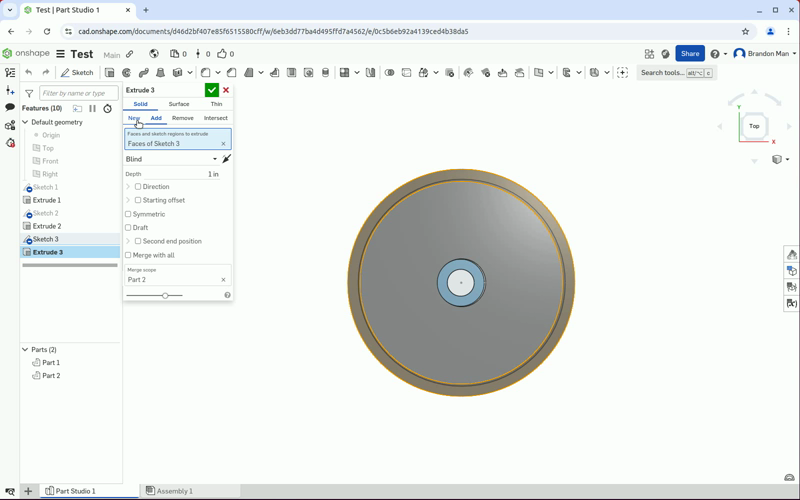
click(137, 120)
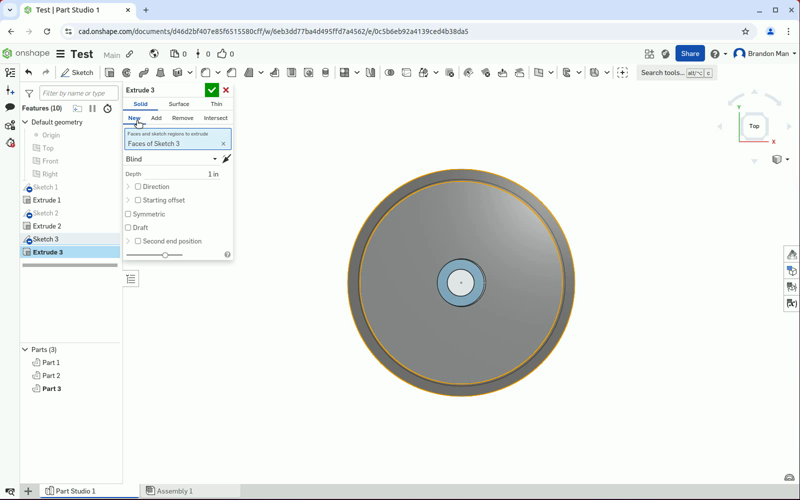
key(tab, 4)
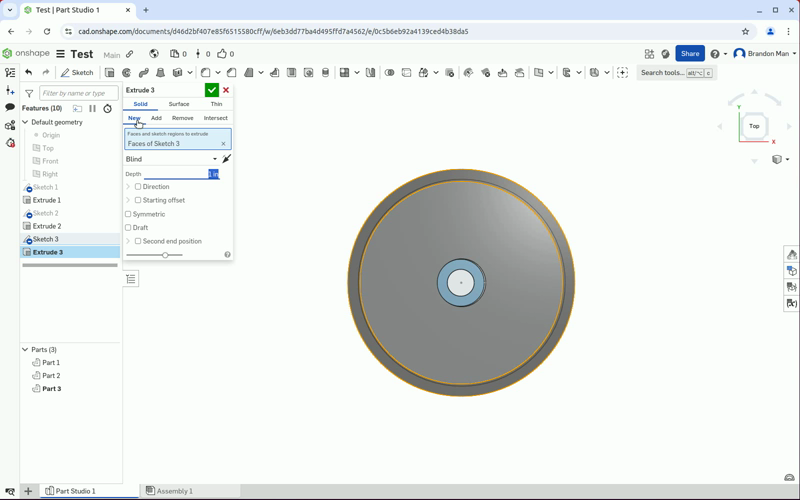
text(4.092)
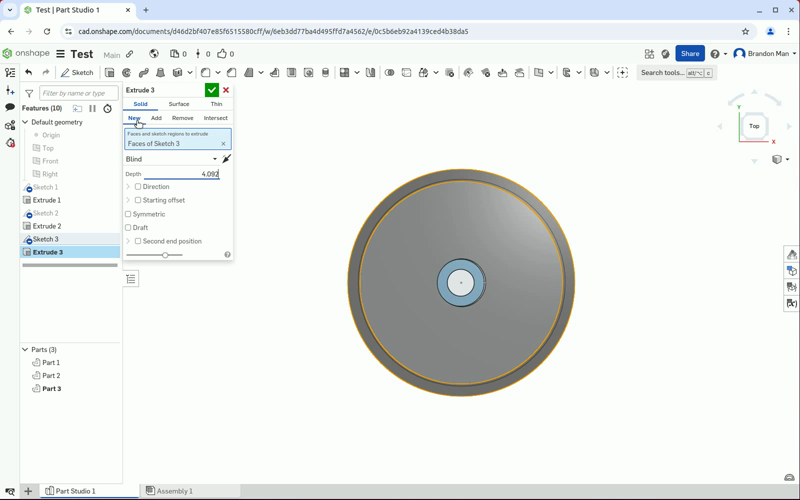
key(enter)
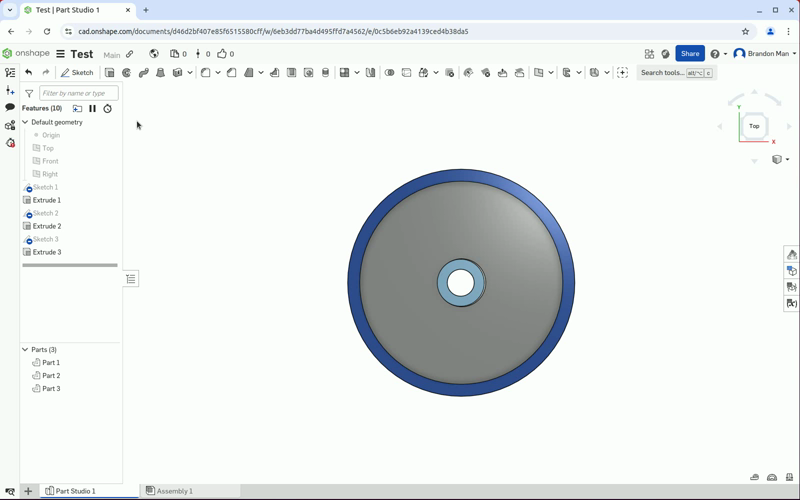
key(shift+h)
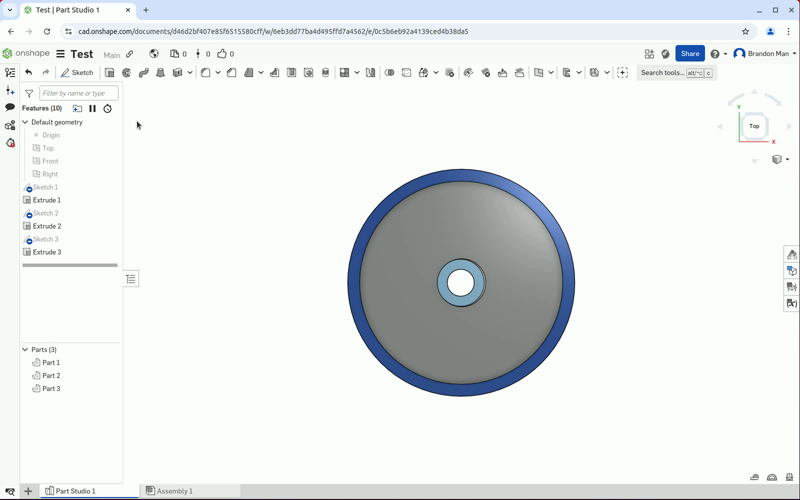
key(shift+h)
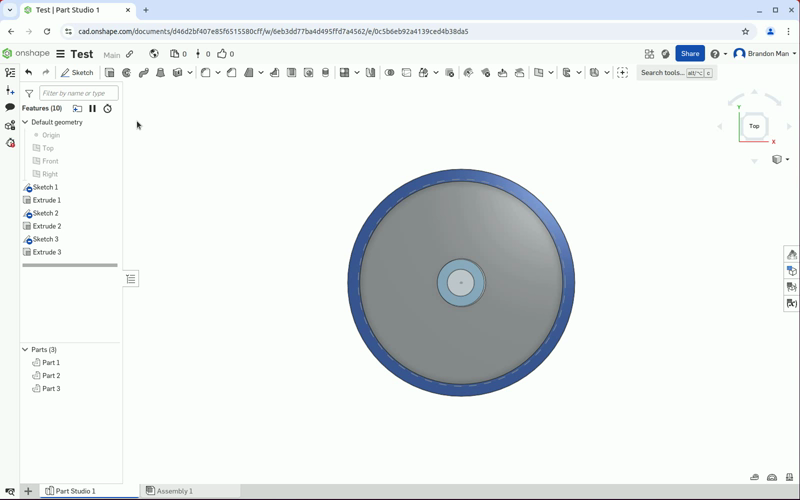
key(shift+7)
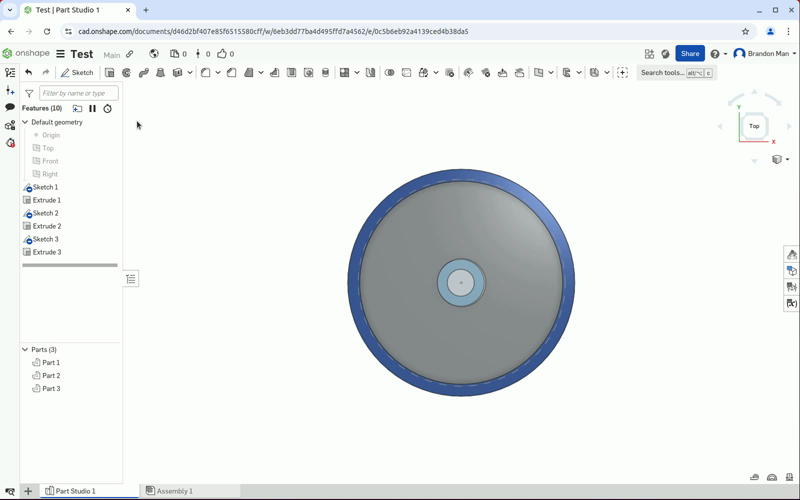
key(up, 3)
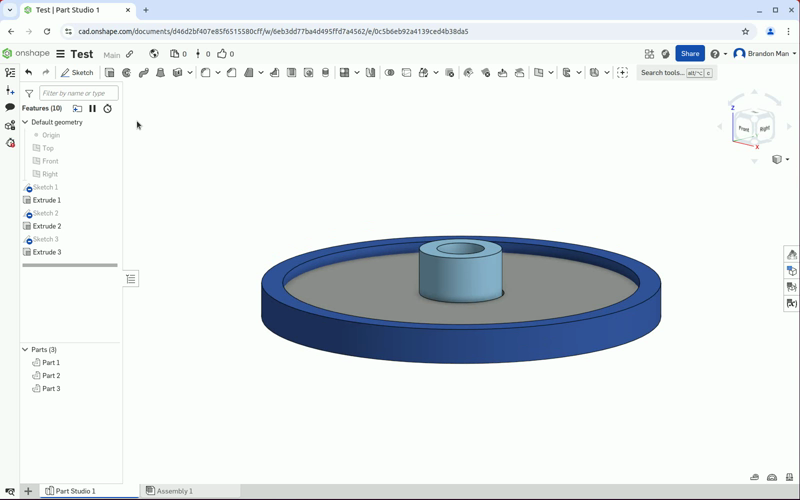
key(left, 3)
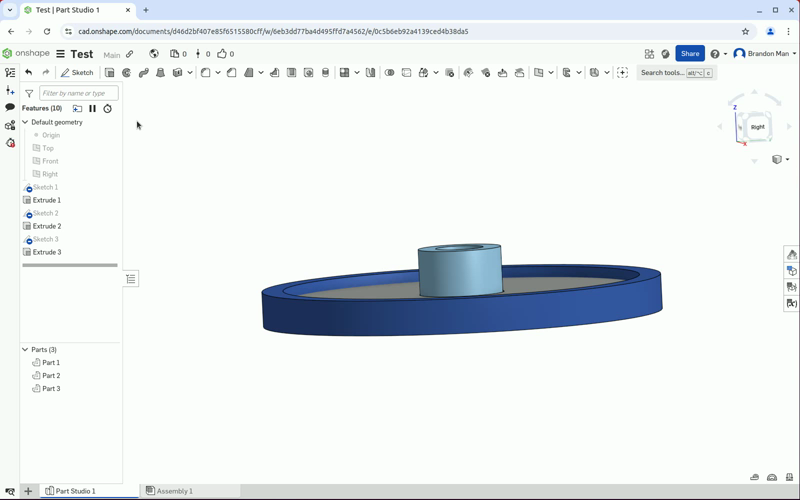
key(right, 3)
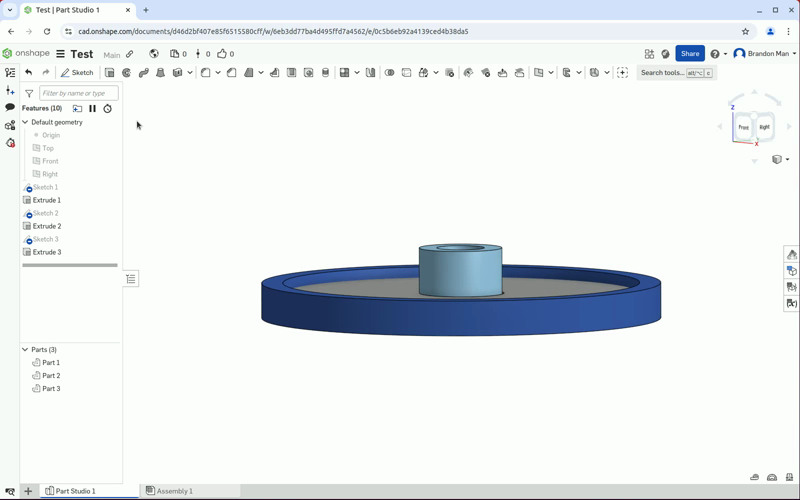
key(down, 3)
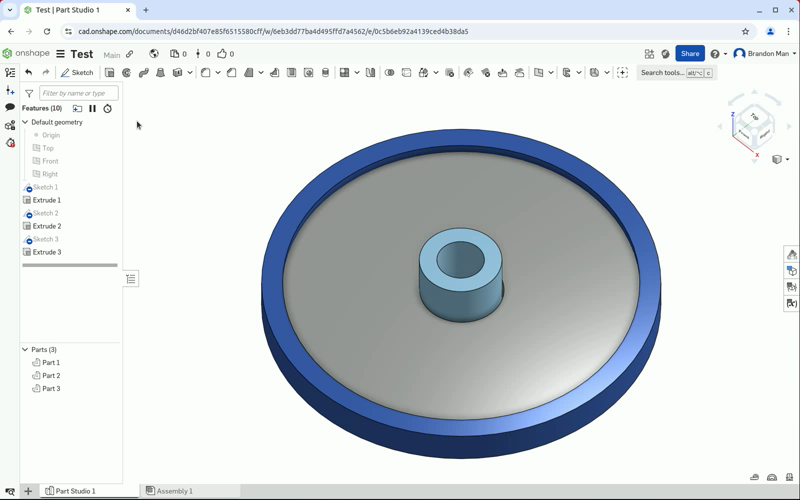
mouse_move(73, 189)
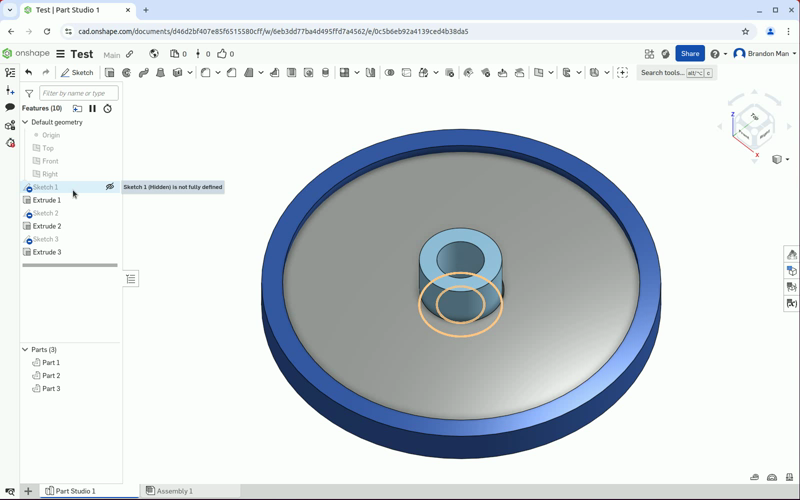
click(73, 189)